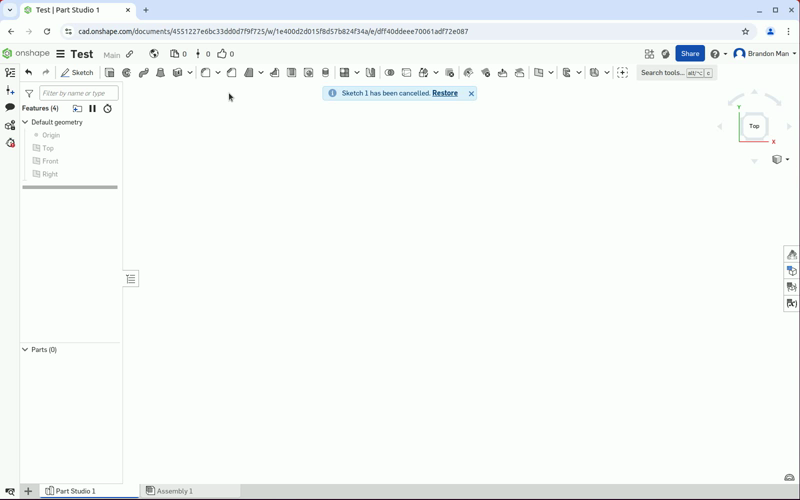
key(shift+h)
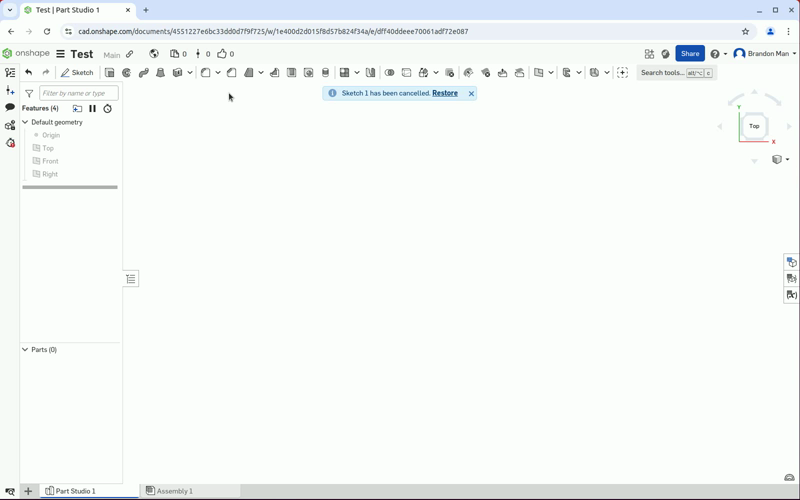
mouse_move(73, 352)
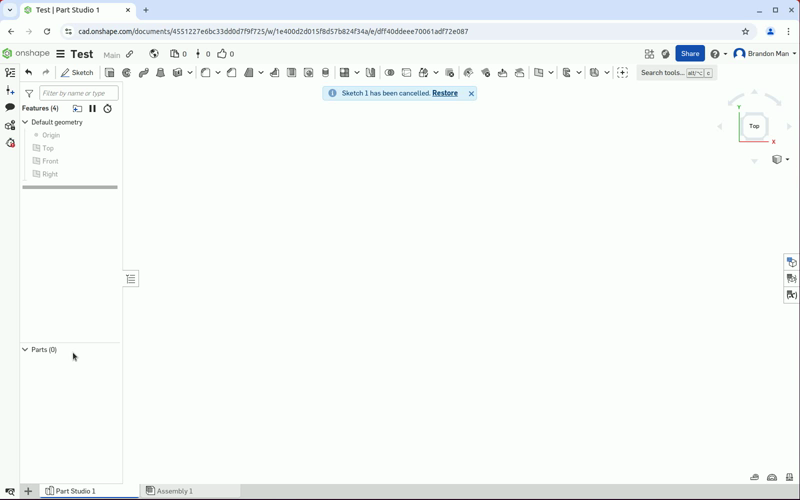
key(y)
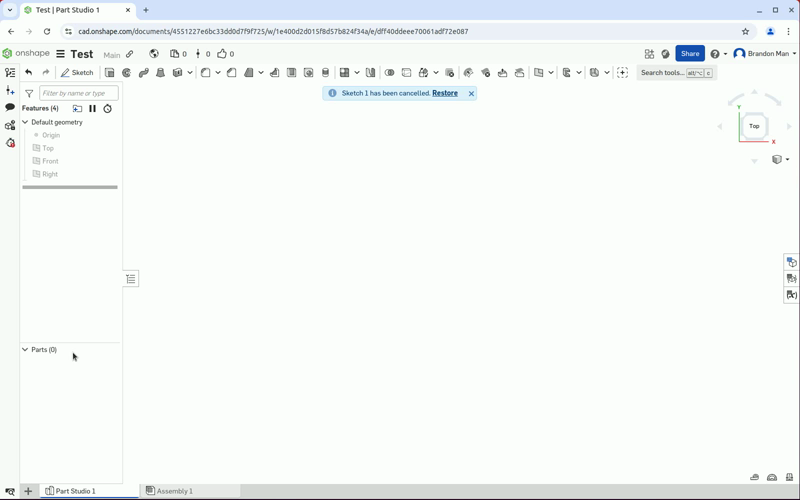
key(shift+p)
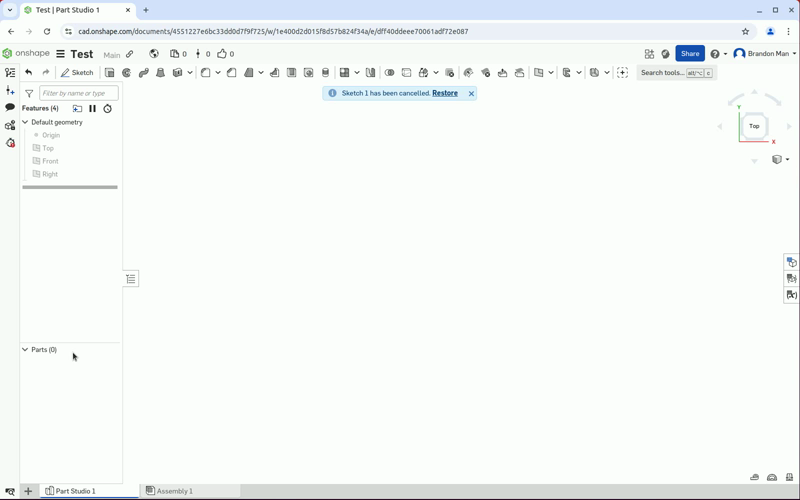
key(space)
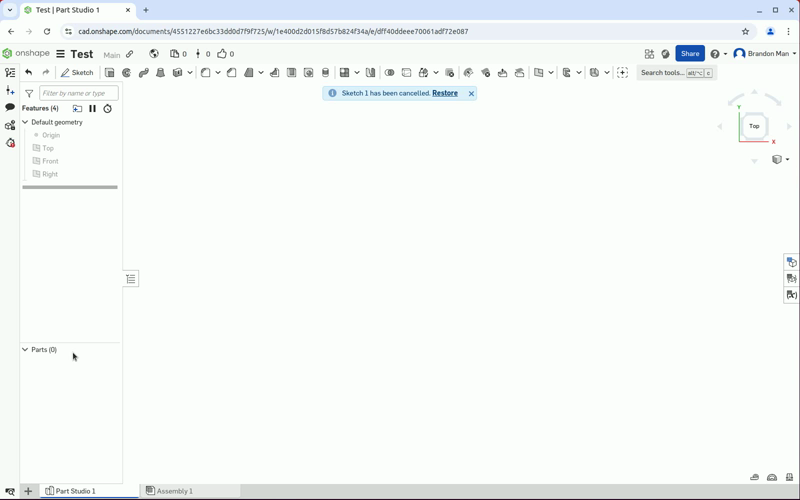
key_down(shift)
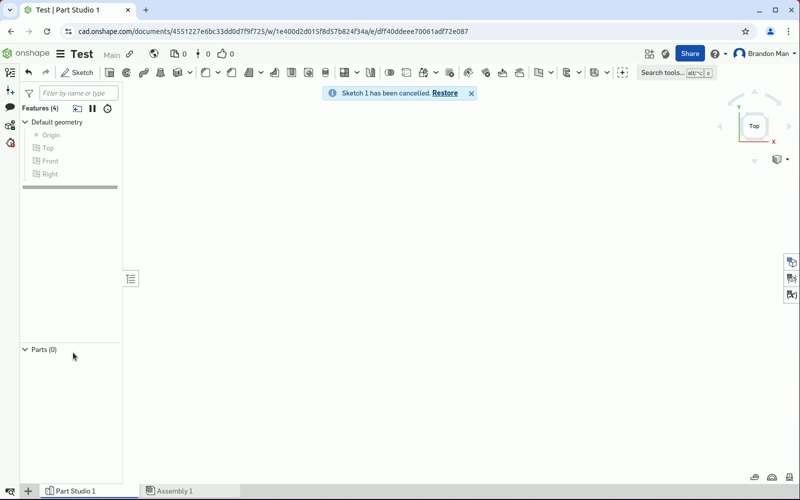
key(up)
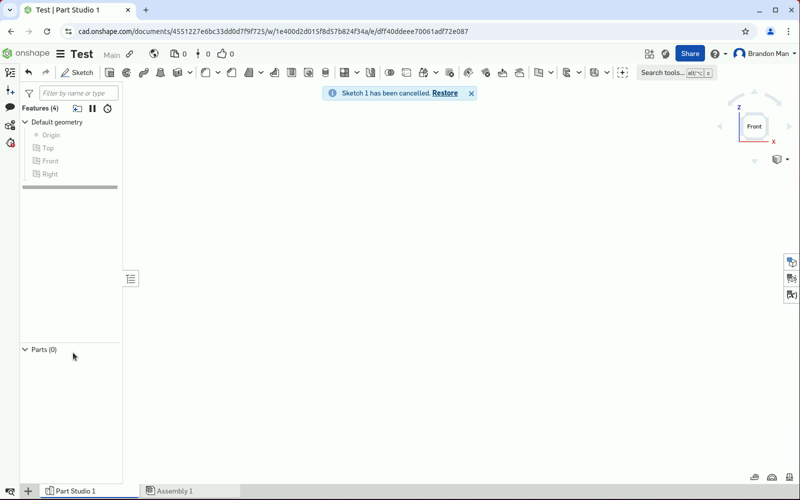
key_up(shift)
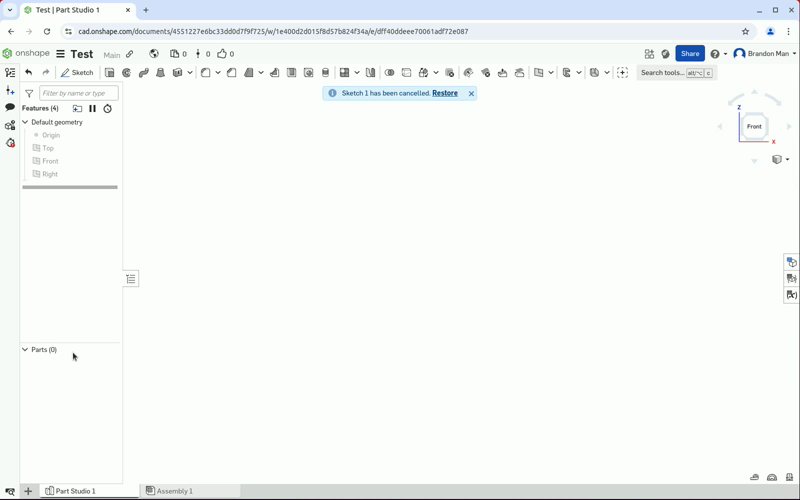
mouse_move(73, 352)
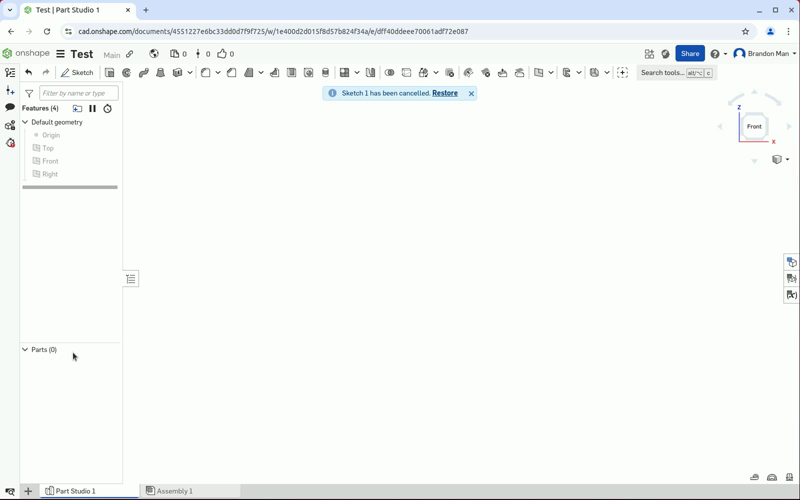
key(shift+y)
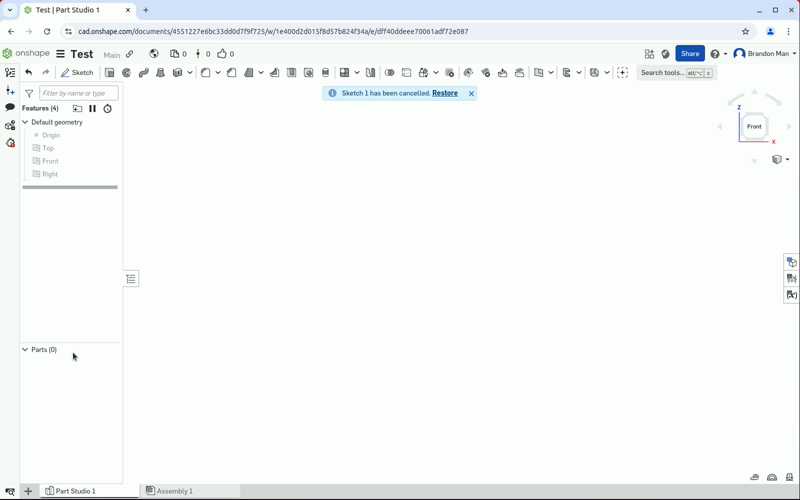
key(shift+s)
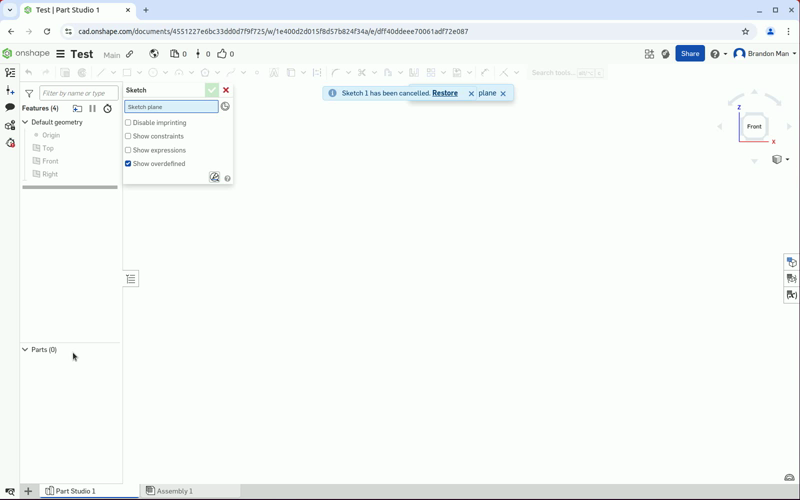
mouse_move(73, 163)
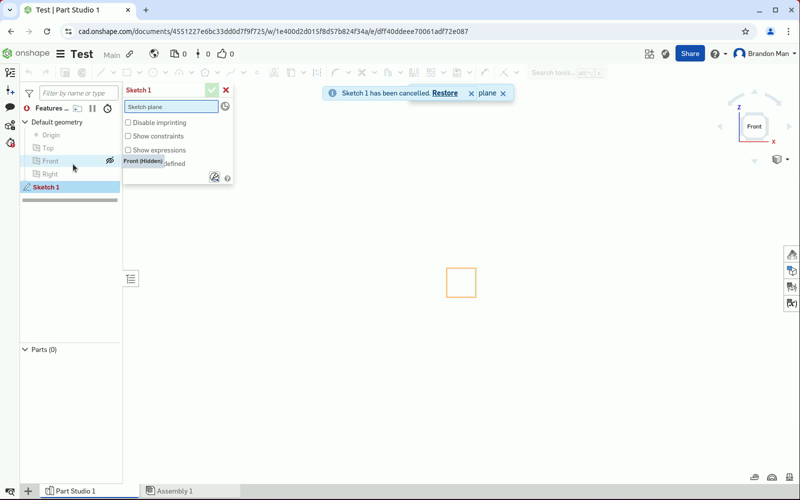
click(73, 163)
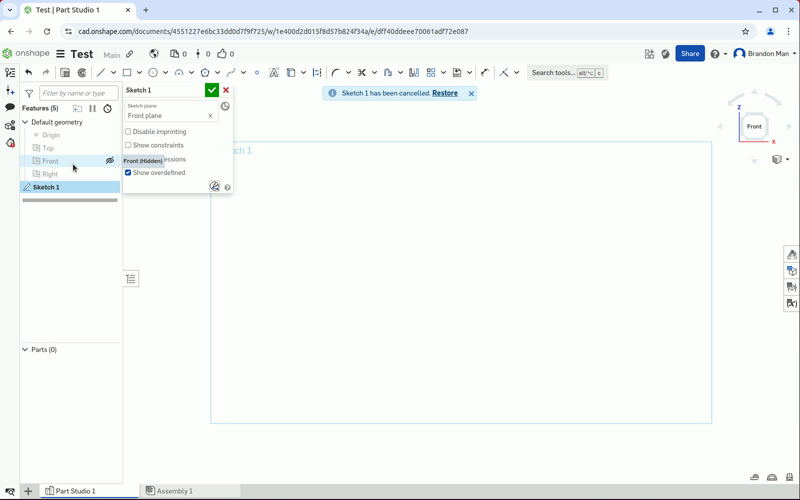
mouse_move(73, 352)
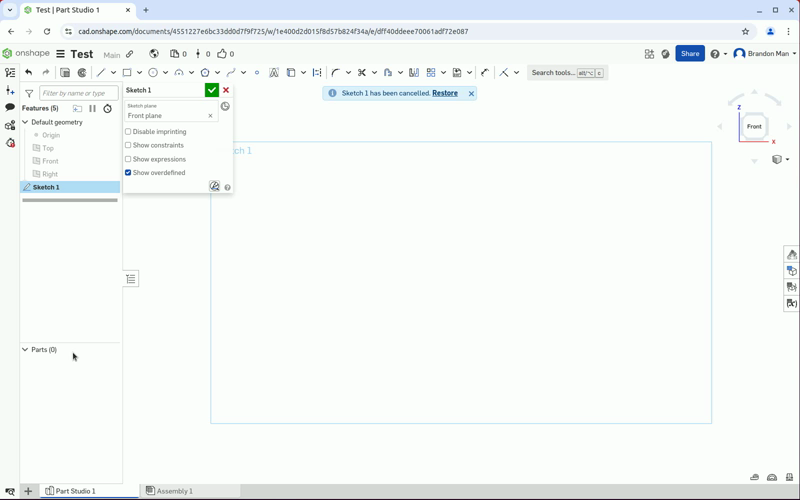
key(y)
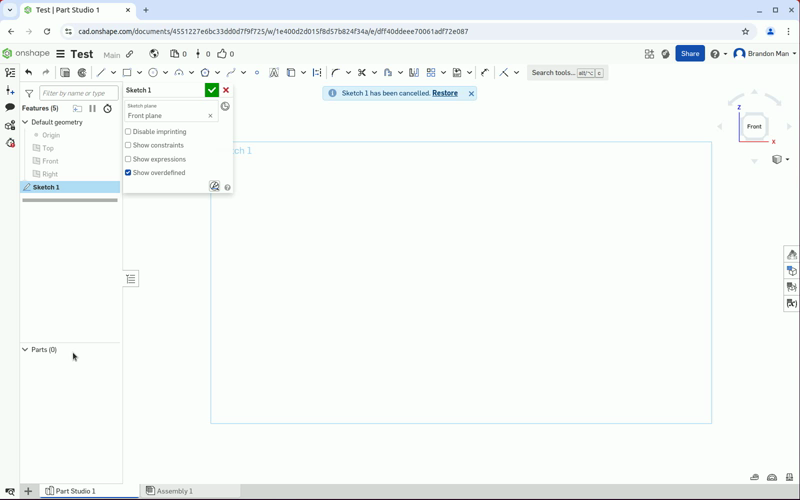
key(l)
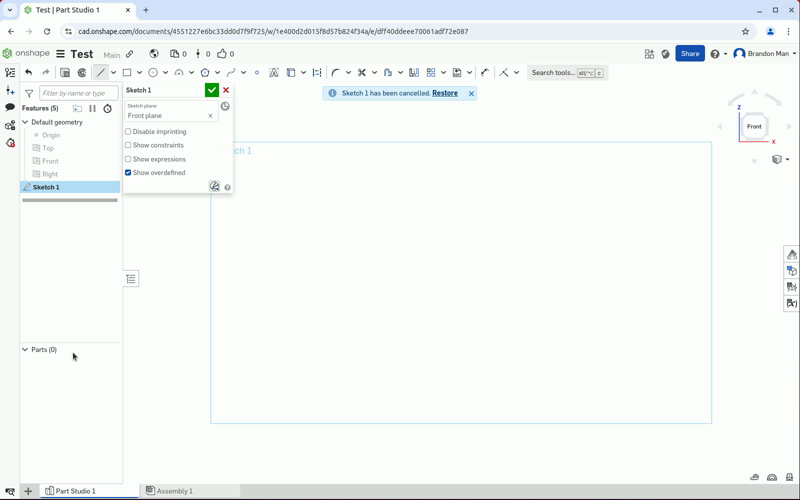
key_down(shift)
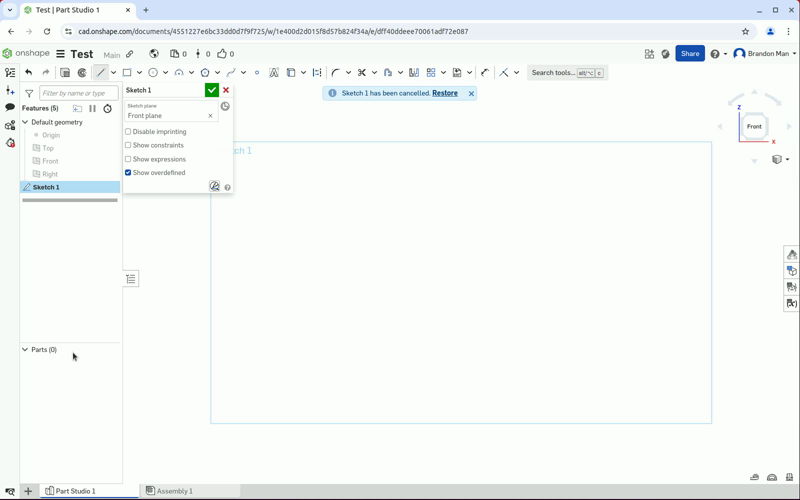
mouse_move(423, 312)
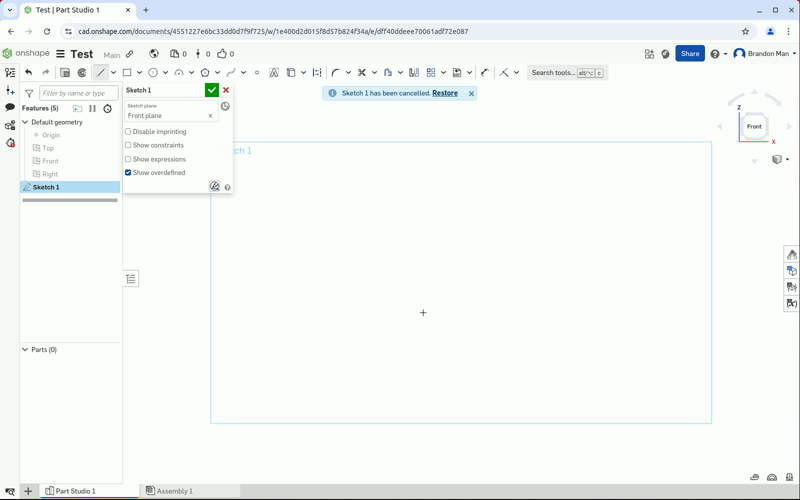
click(423, 312)
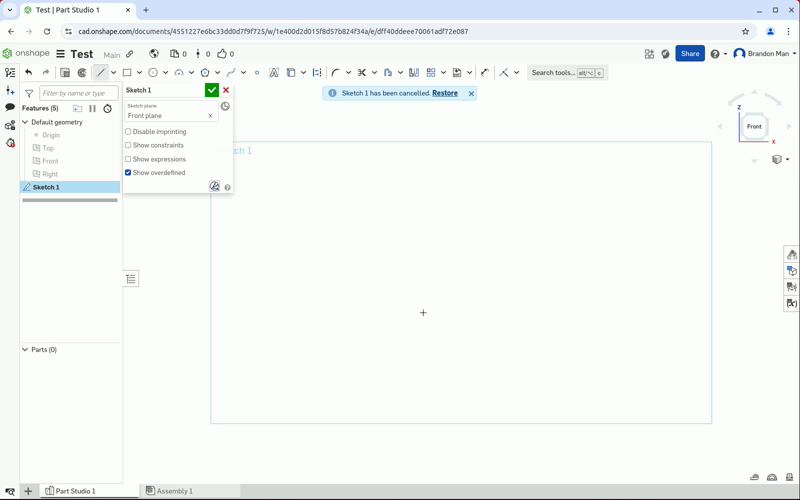
key_up(shift)
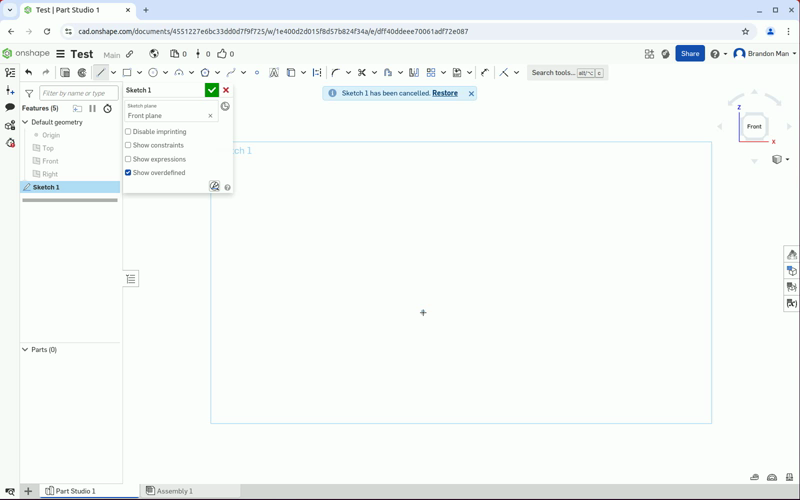
key_down(shift)
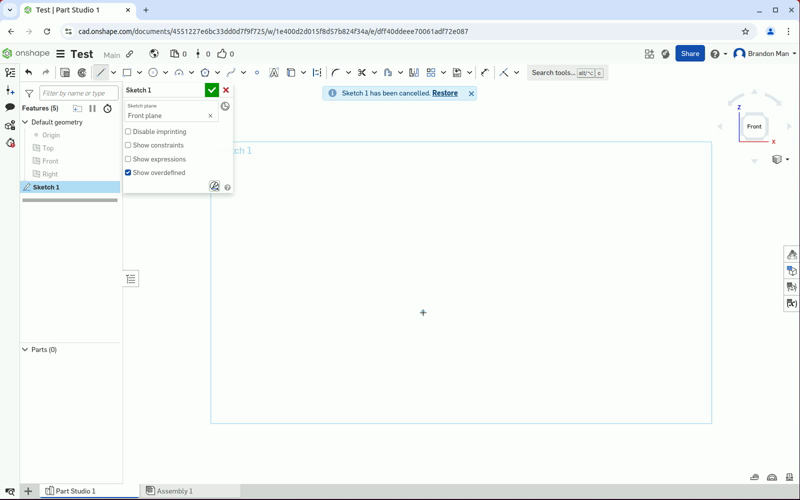
mouse_move(535, 312)
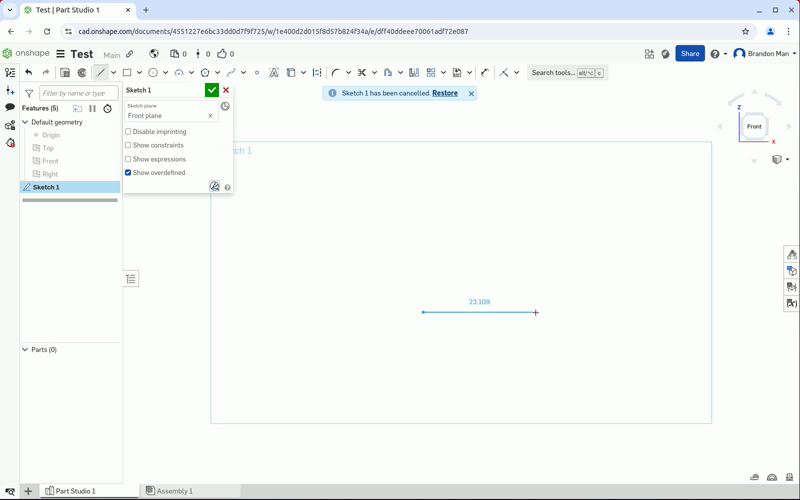
click(535, 312)
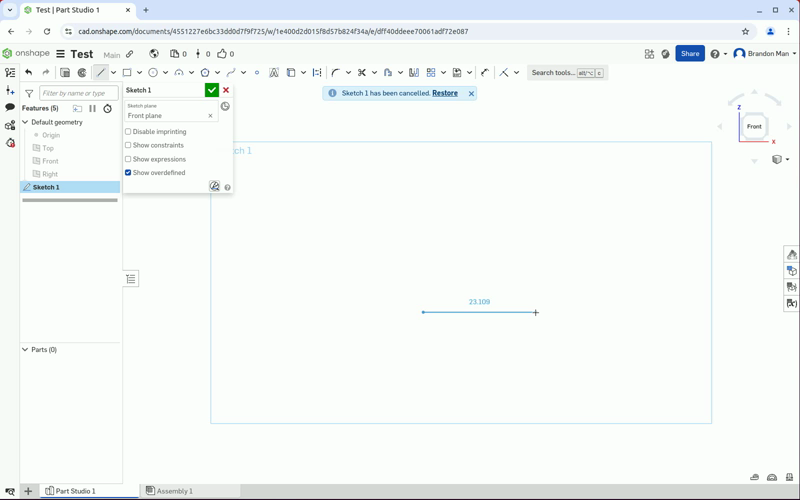
key_up(shift)
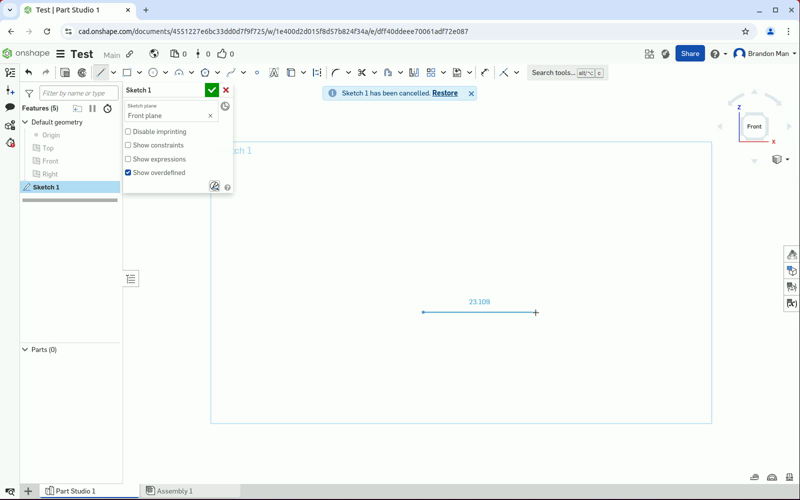
key_down(shift)
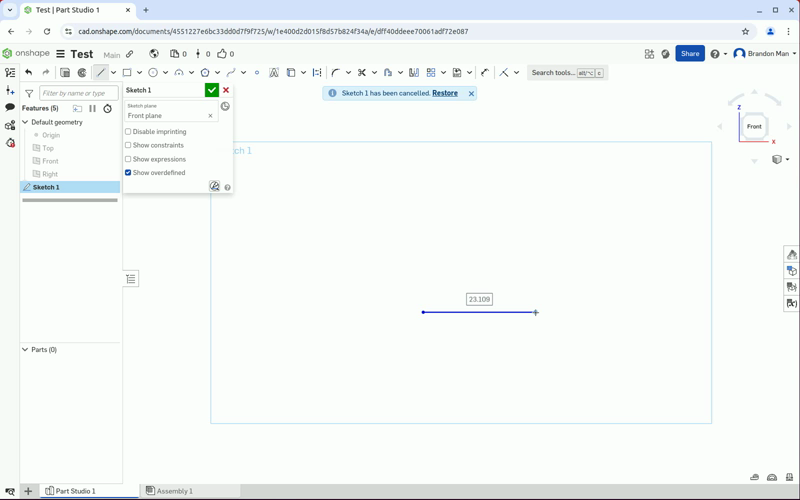
mouse_move(535, 199)
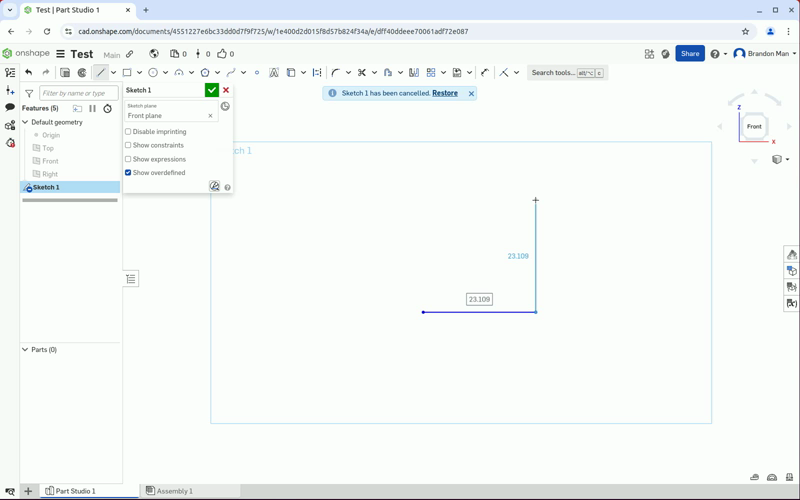
click(535, 199)
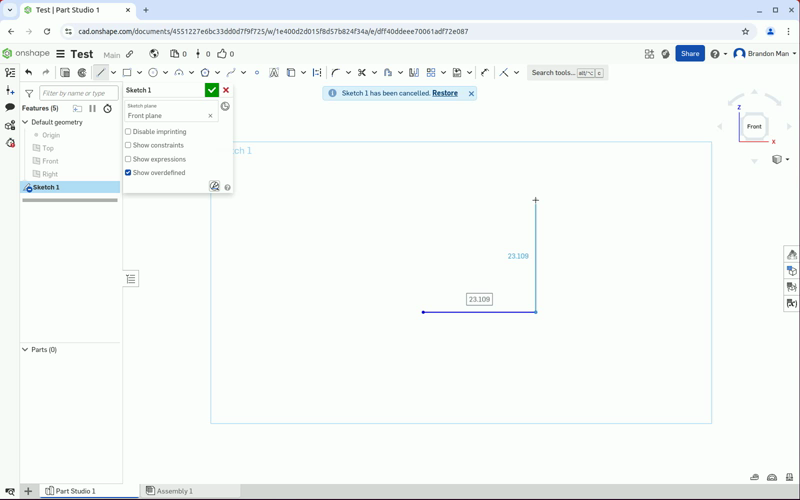
key_up(shift)
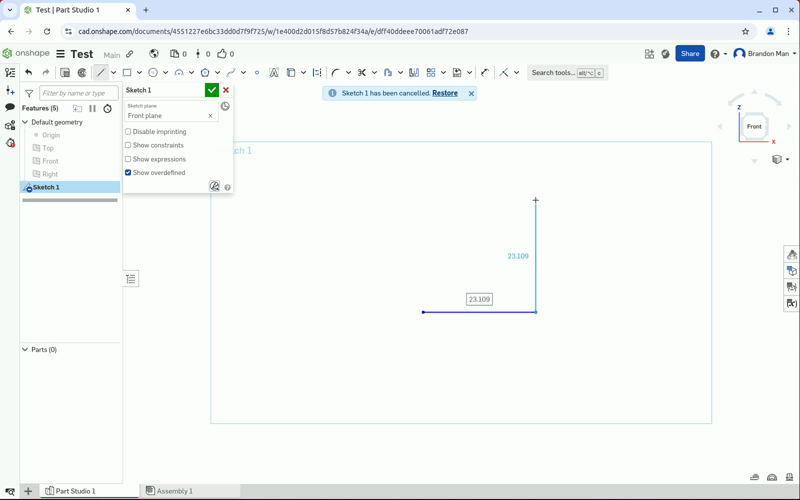
key_down(shift)
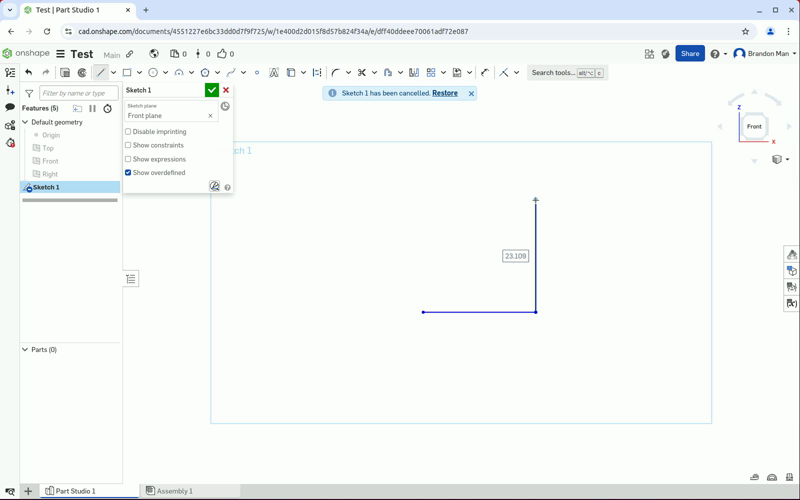
mouse_move(423, 199)
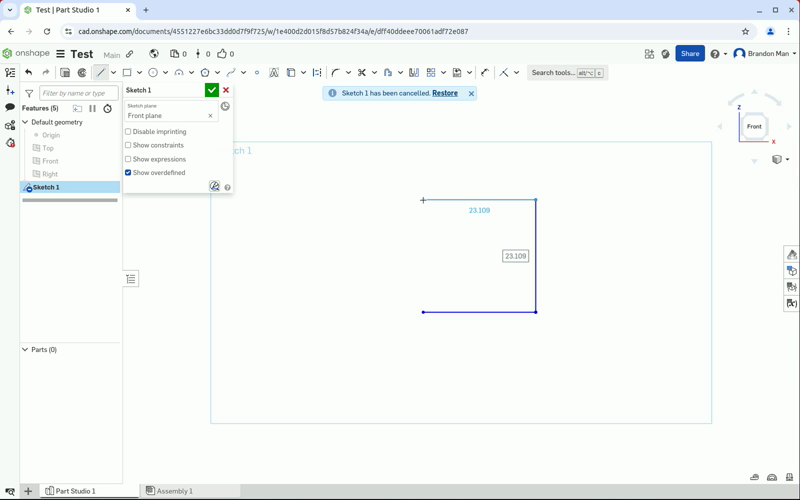
click(423, 199)
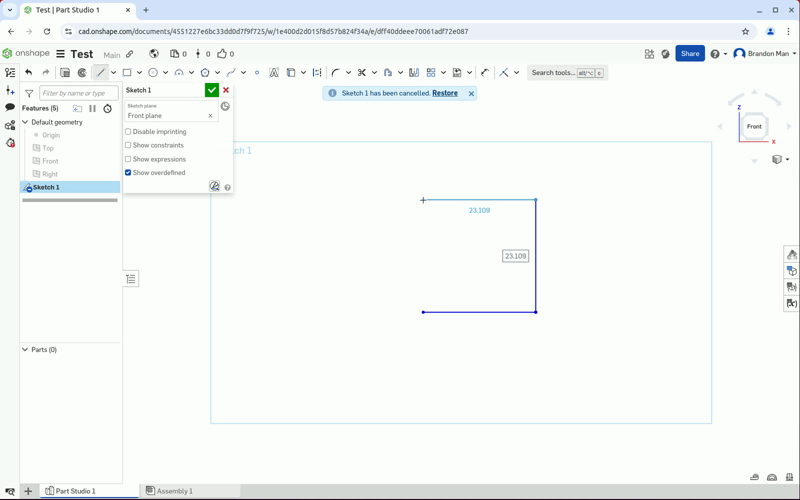
key_up(shift)
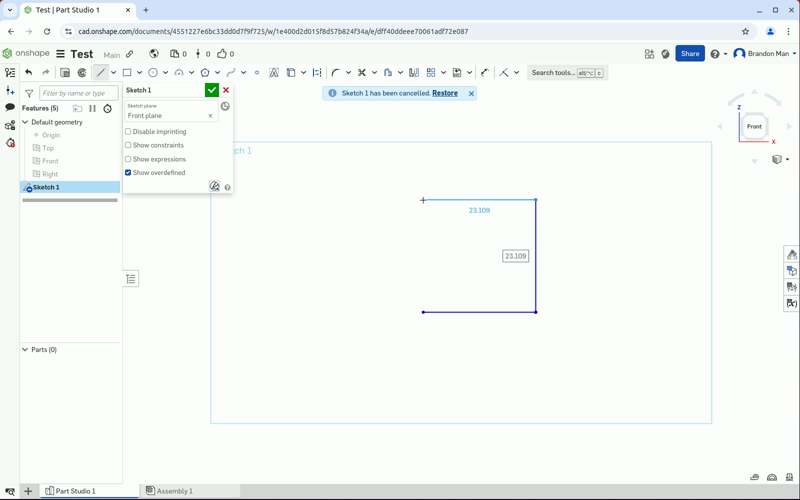
key_down(shift)
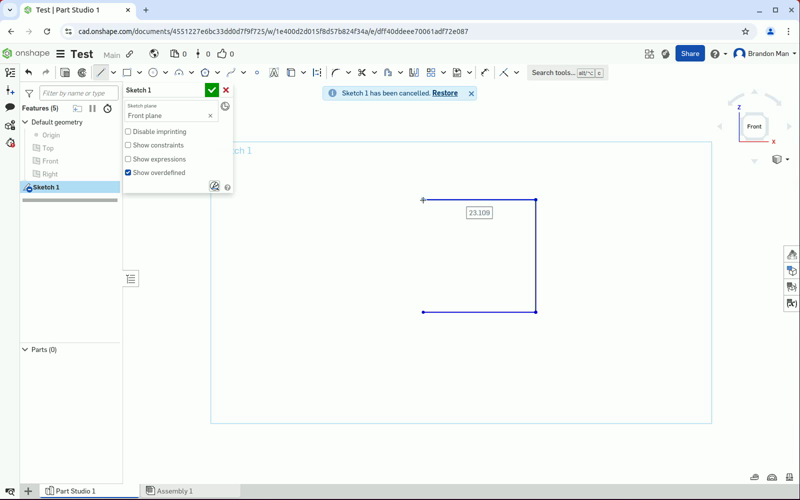
mouse_move(423, 312)
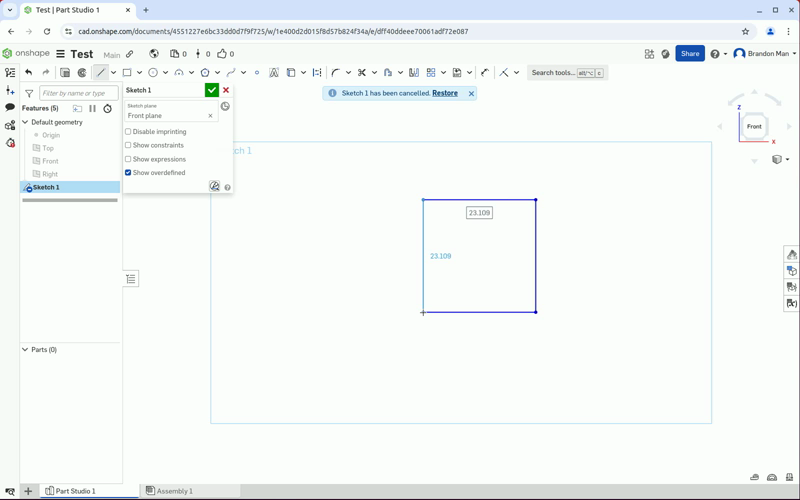
key_up(shift)
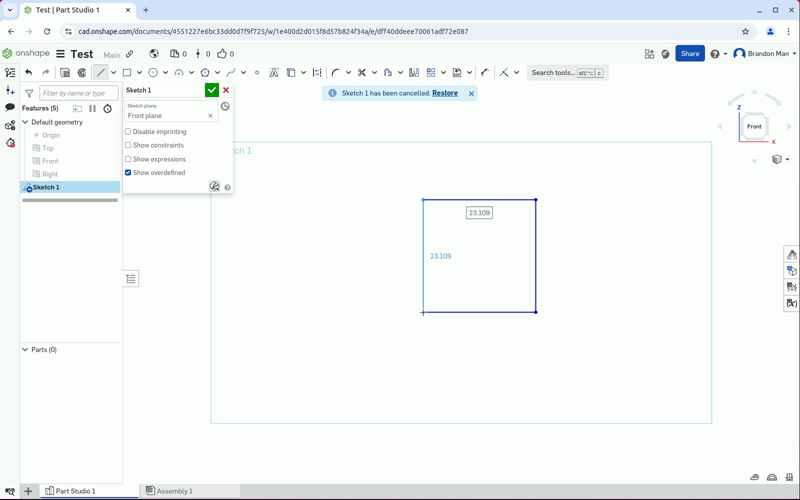
click(423, 312)
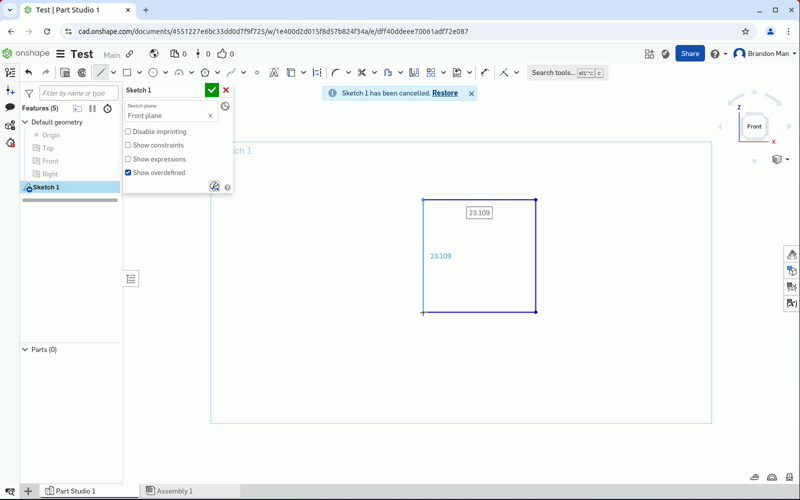
key(esc)
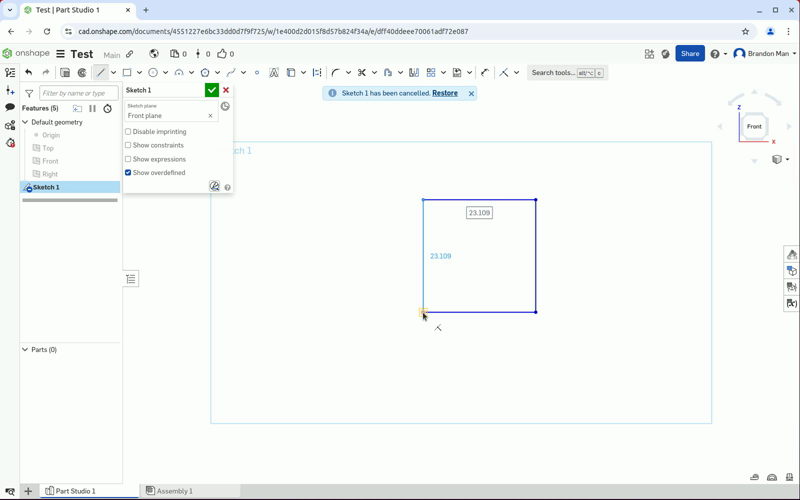
mouse_move(469, 213)
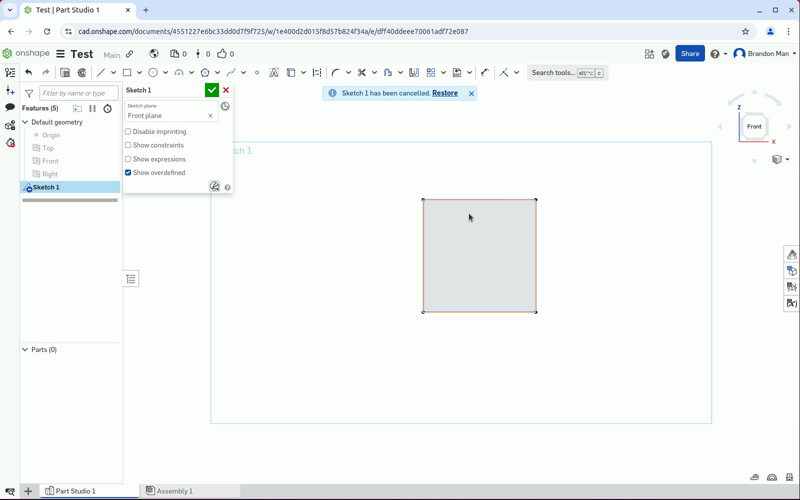
click(469, 213)
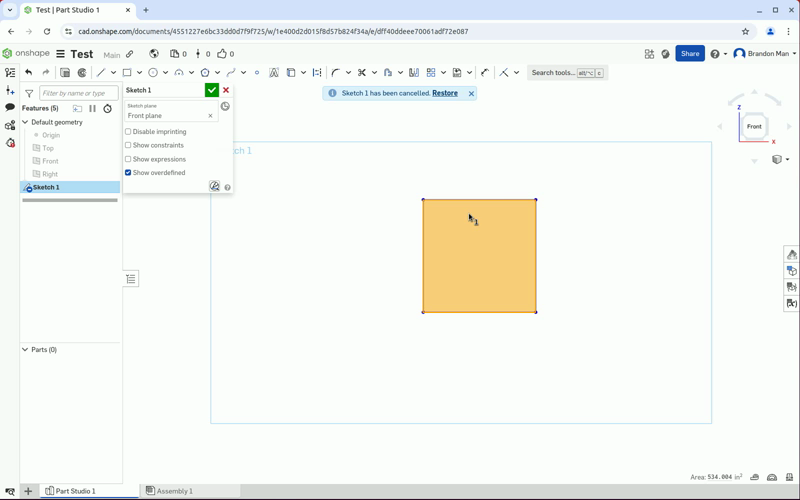
mouse_move(73, 352)
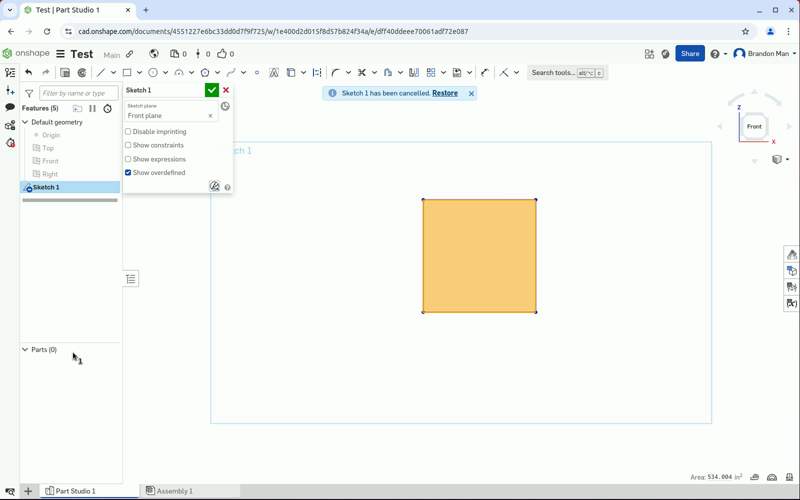
key(shift+y)
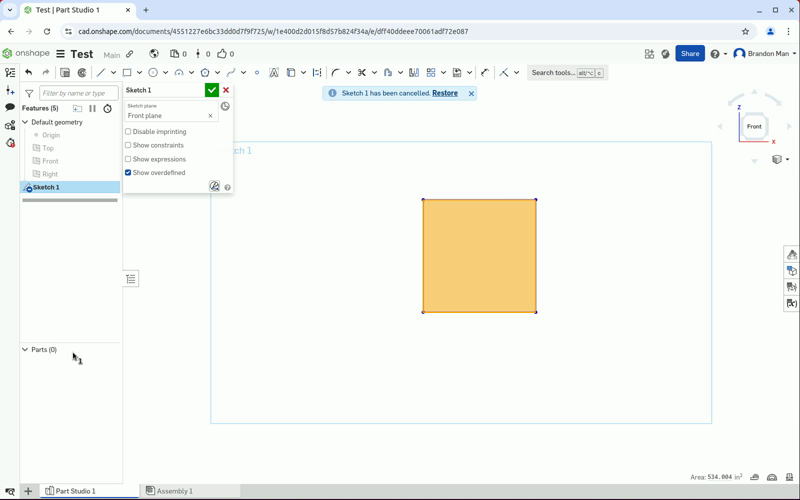
key(shift+e)
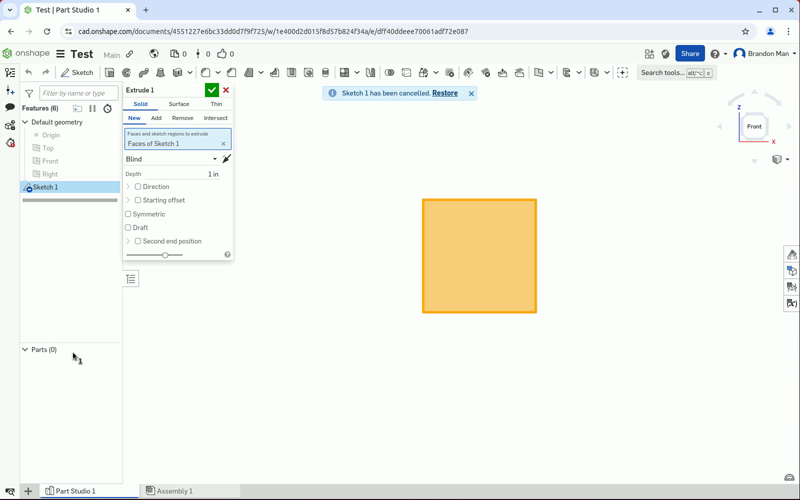
mouse_move(143, 106)
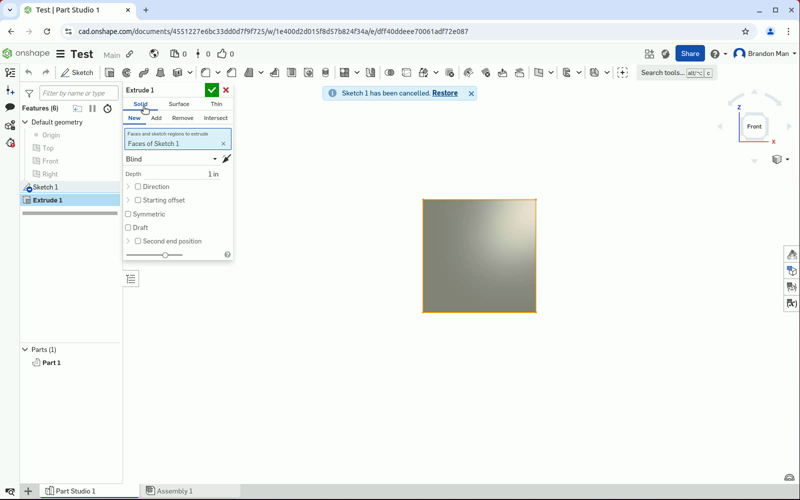
click(143, 106)
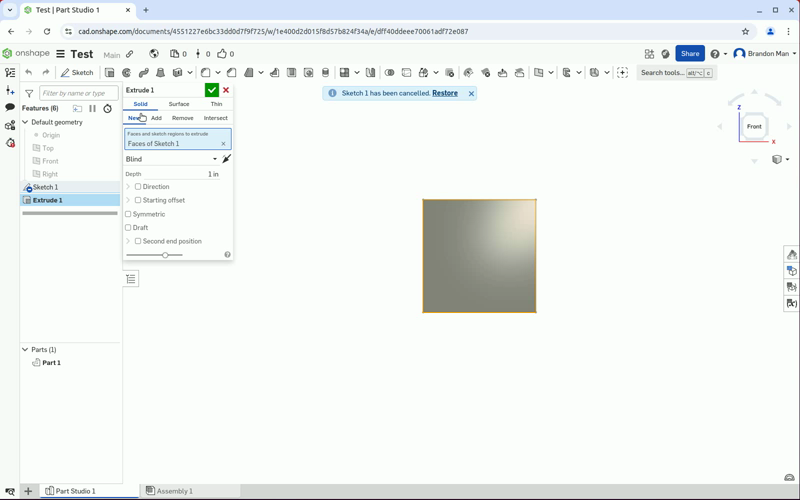
mouse_move(137, 120)
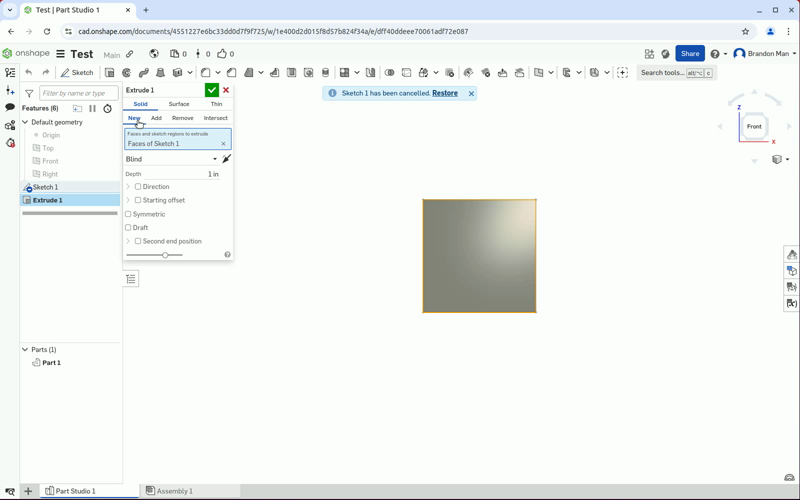
click(137, 120)
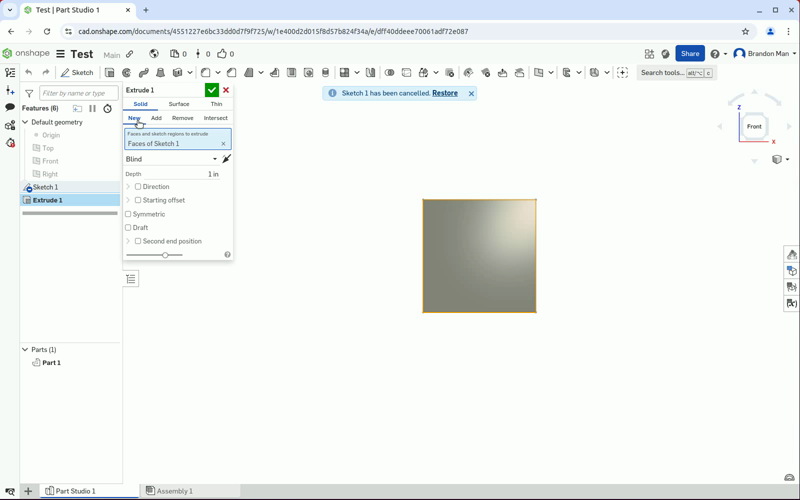
key(tab, 4)
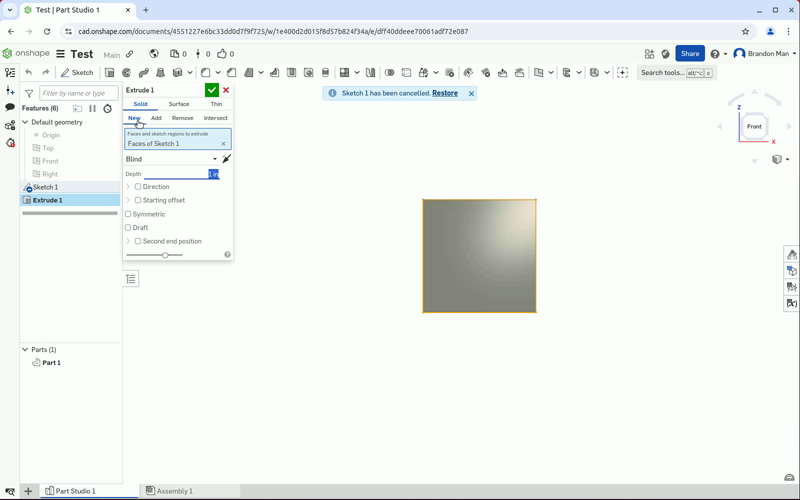
text(11.554)
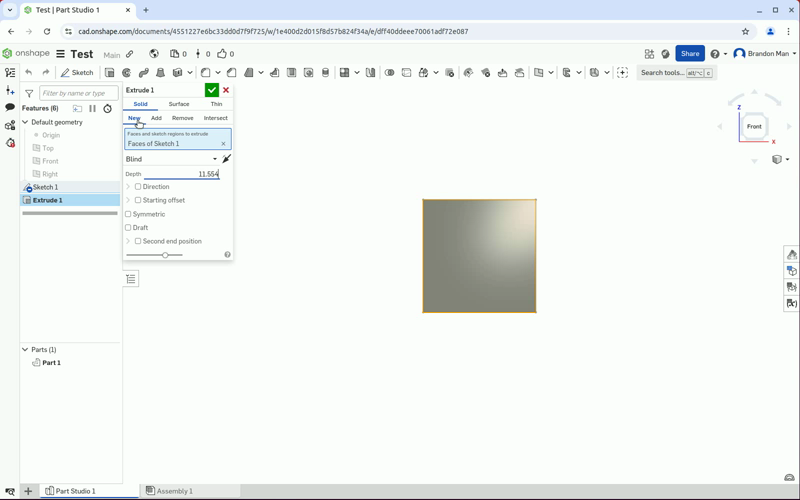
key(enter)
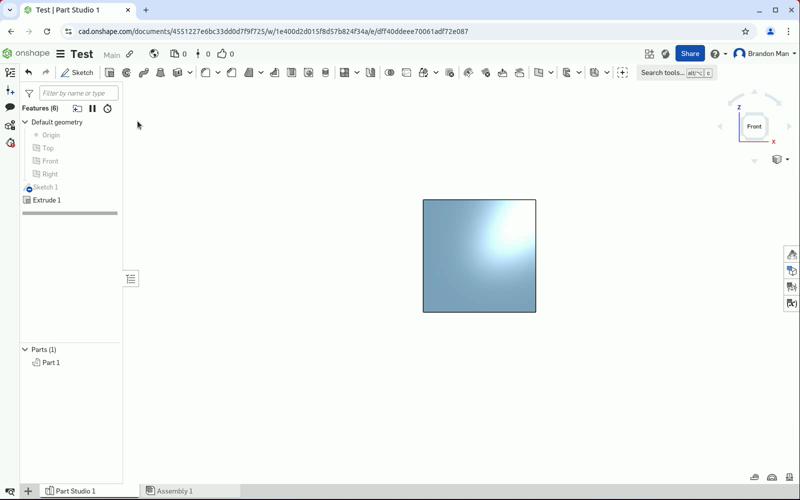
key(shift+h)
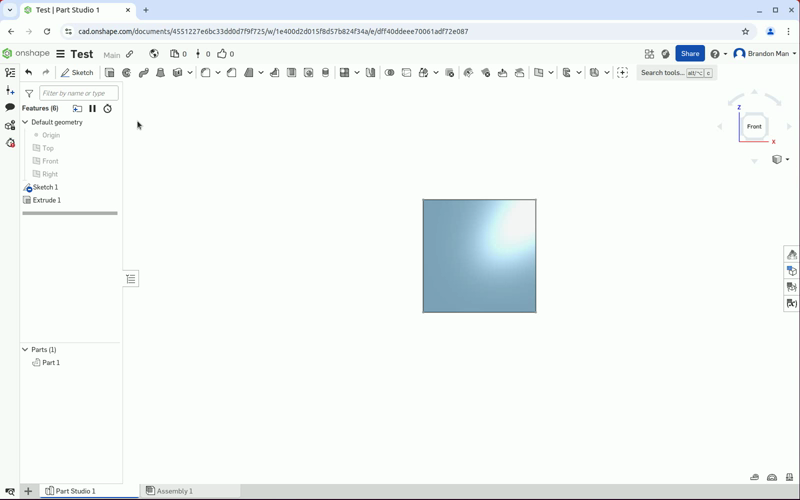
key(shift+h)
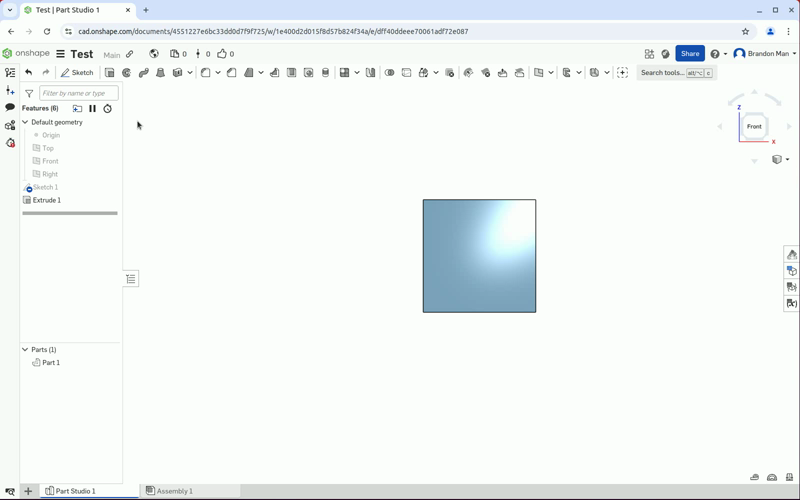
mouse_move(73, 189)
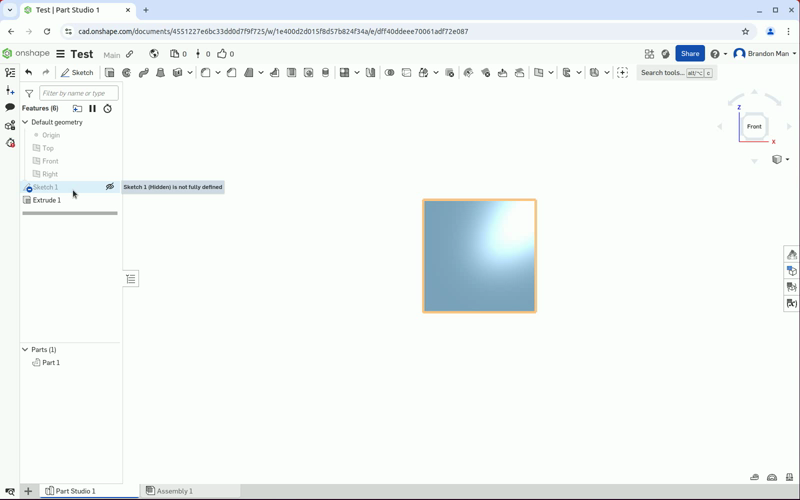
click(73, 189)
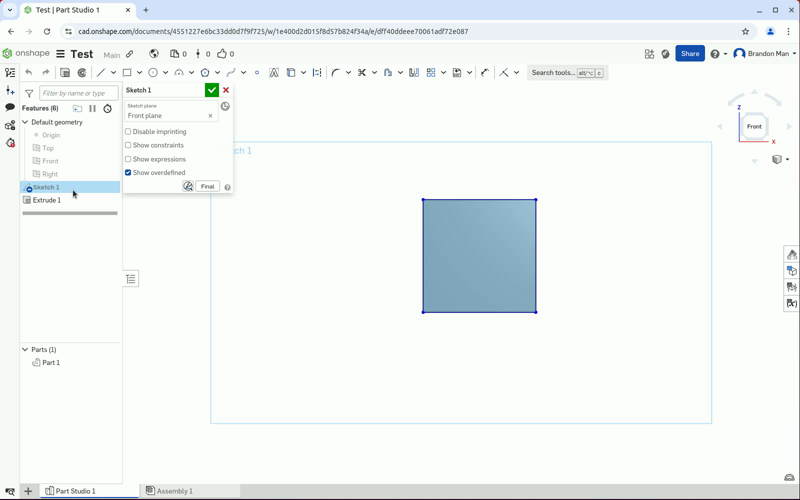
mouse_move(229, 92)
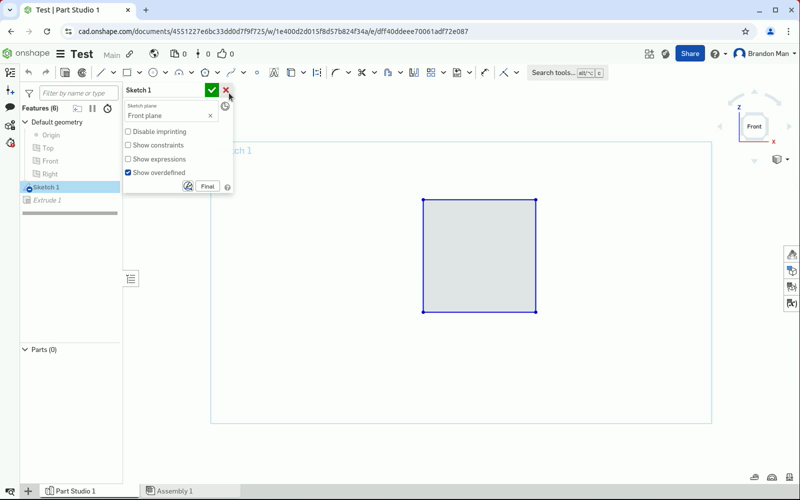
click(229, 92)
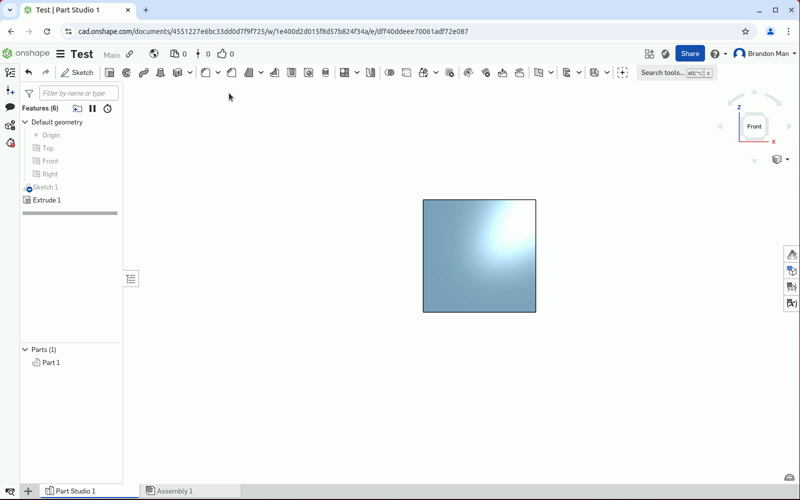
mouse_move(73, 352)
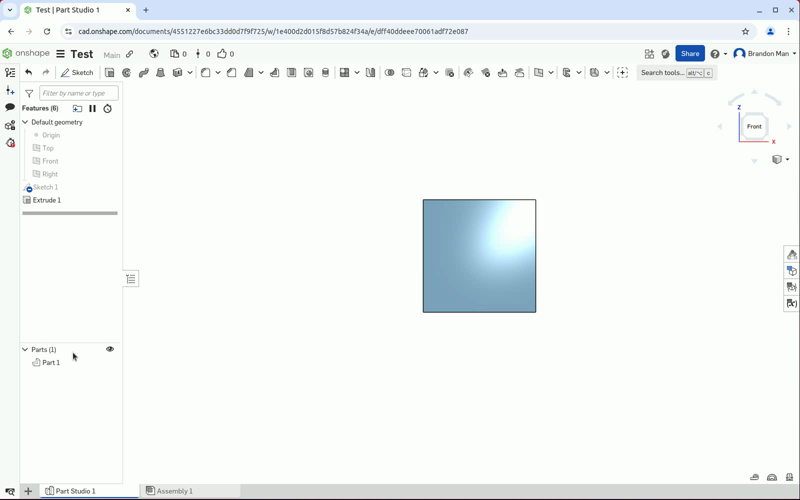
key(y)
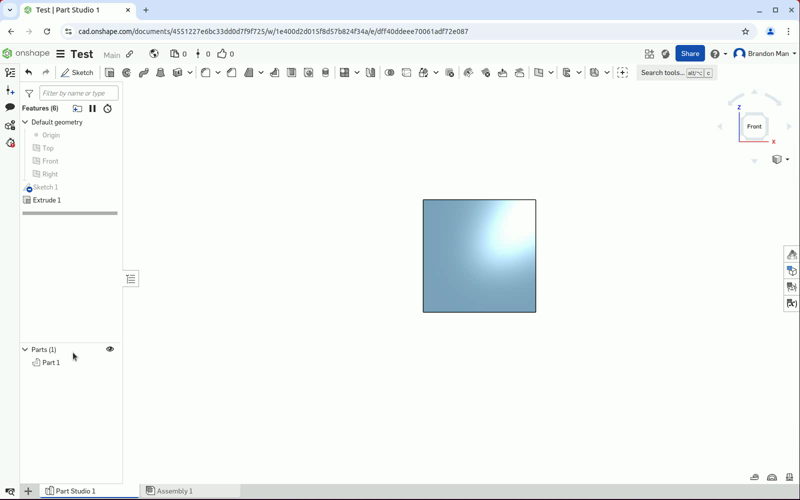
key(shift+p)
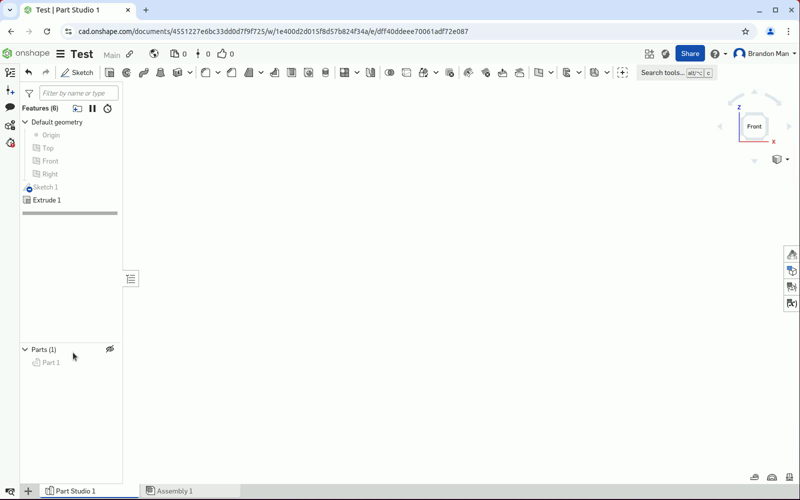
key(space)
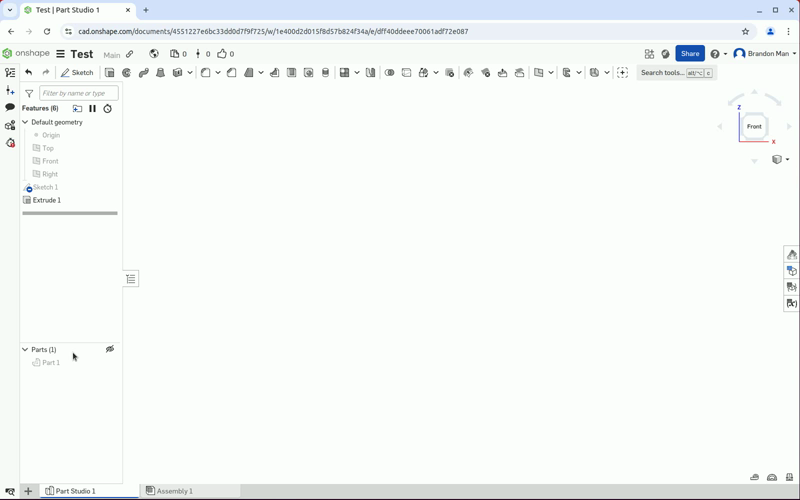
key_down(shift)
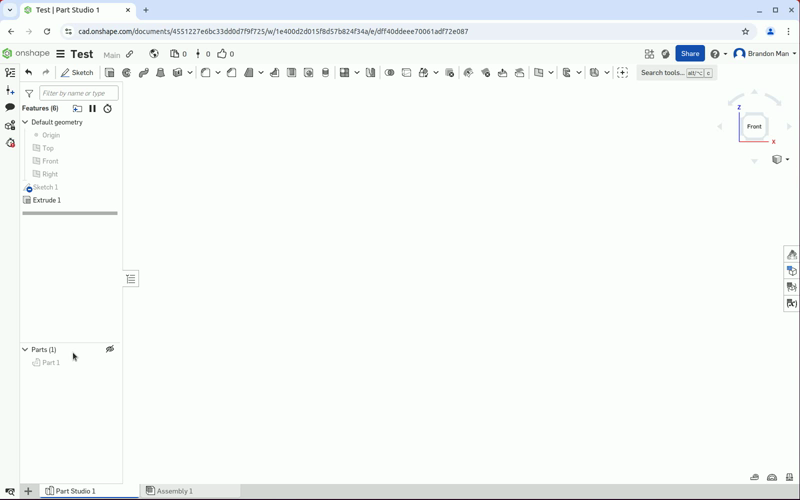
key(left)
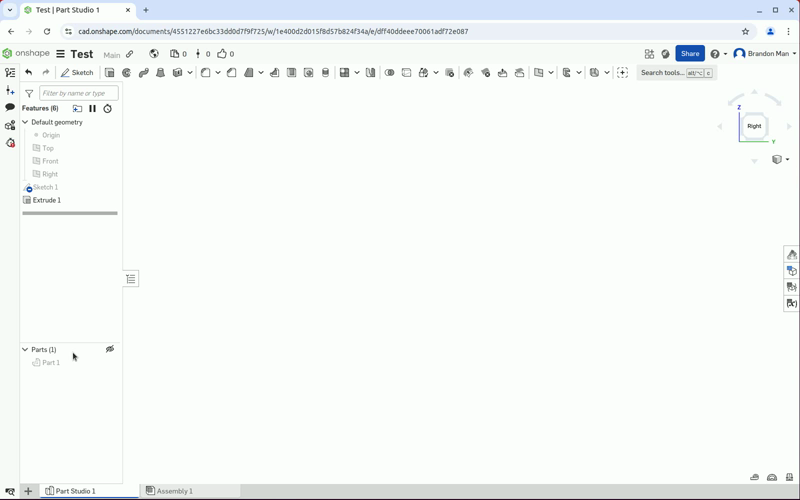
key_up(shift)
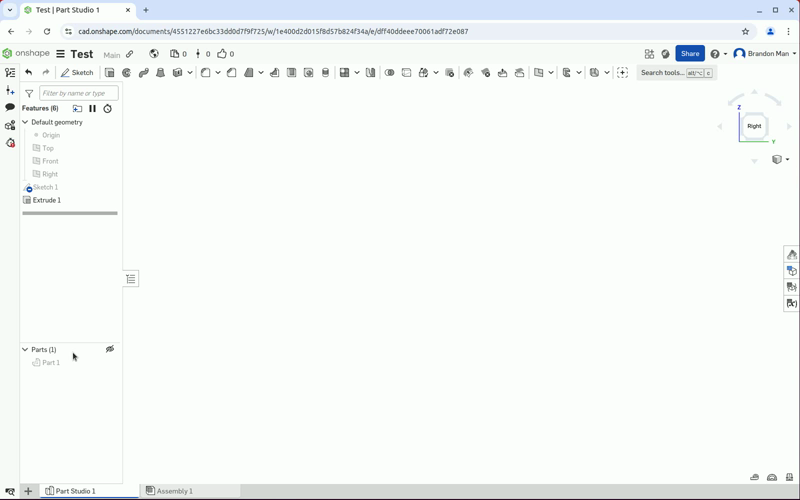
mouse_move(73, 352)
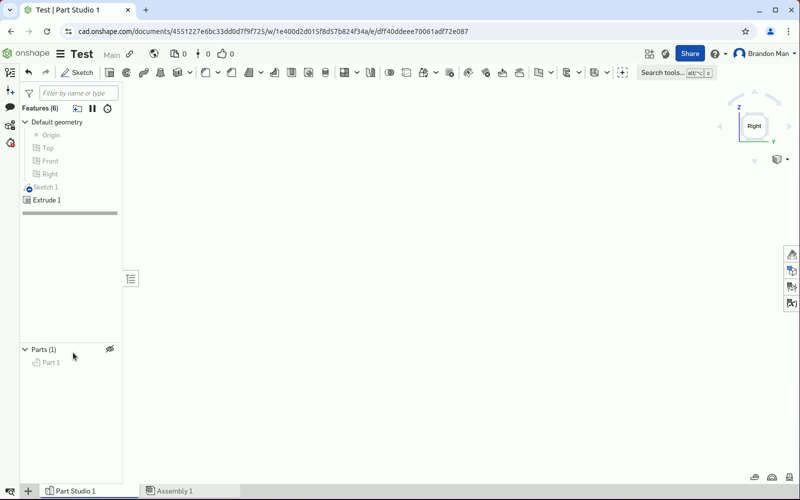
key(shift+y)
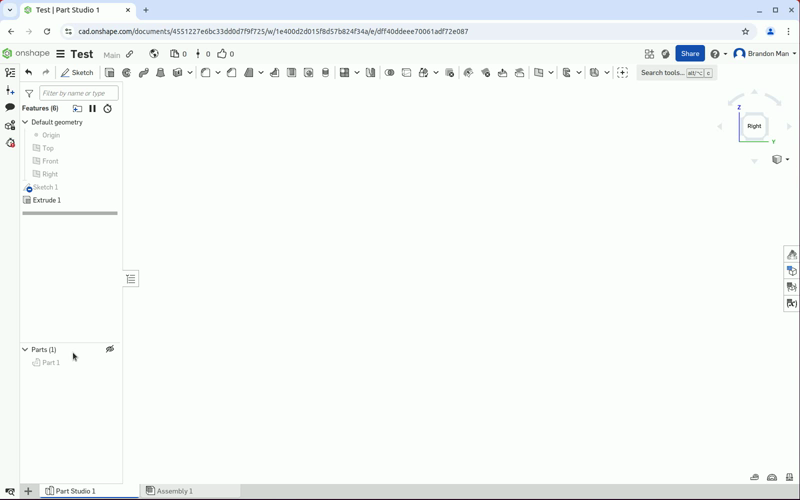
key(shift+s)
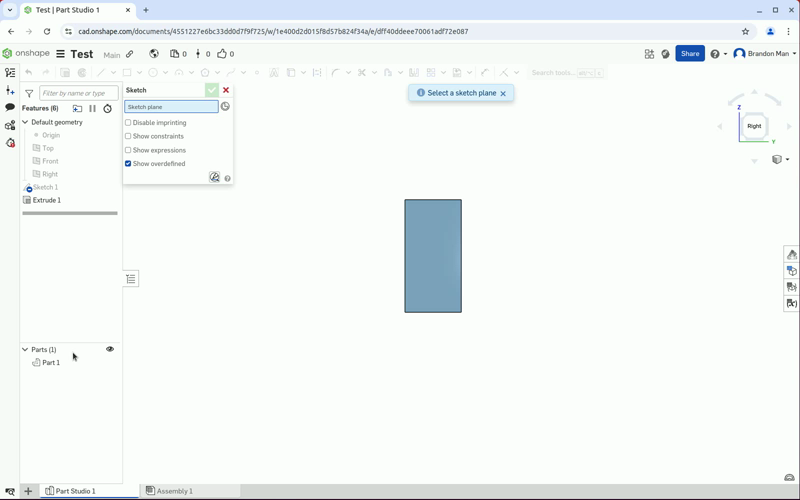
mouse_move(73, 176)
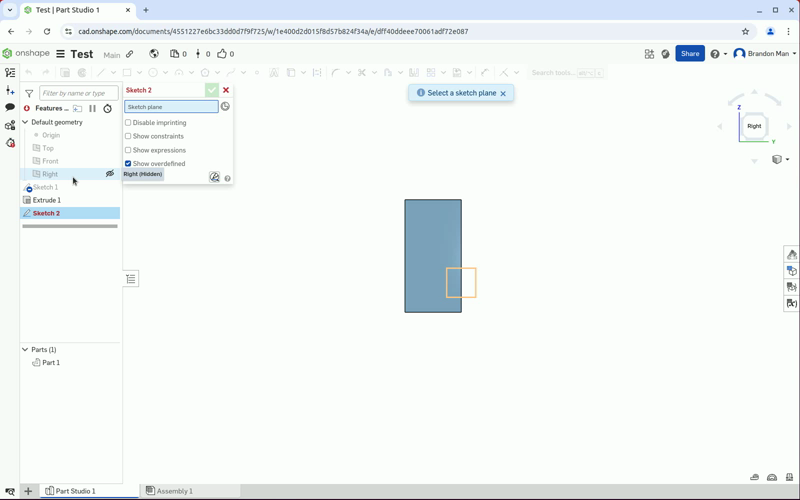
click(73, 176)
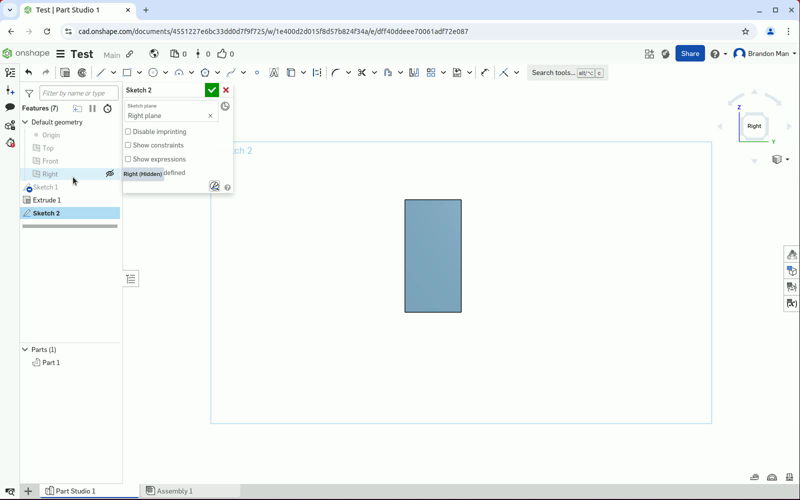
mouse_move(73, 352)
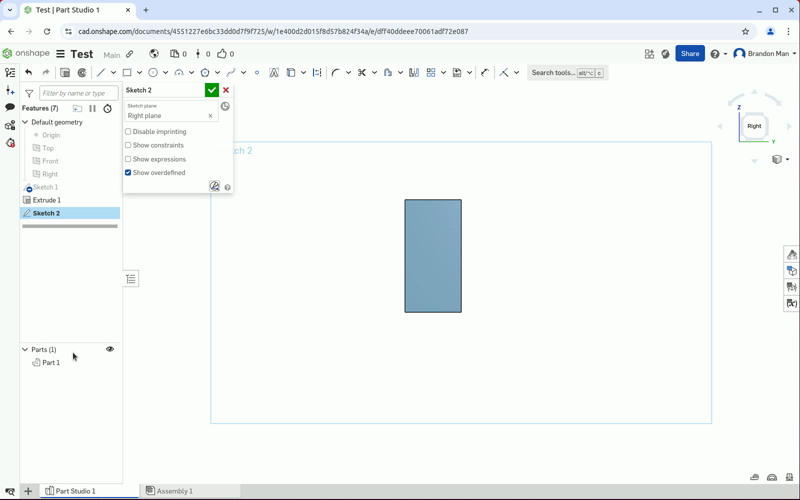
key(y)
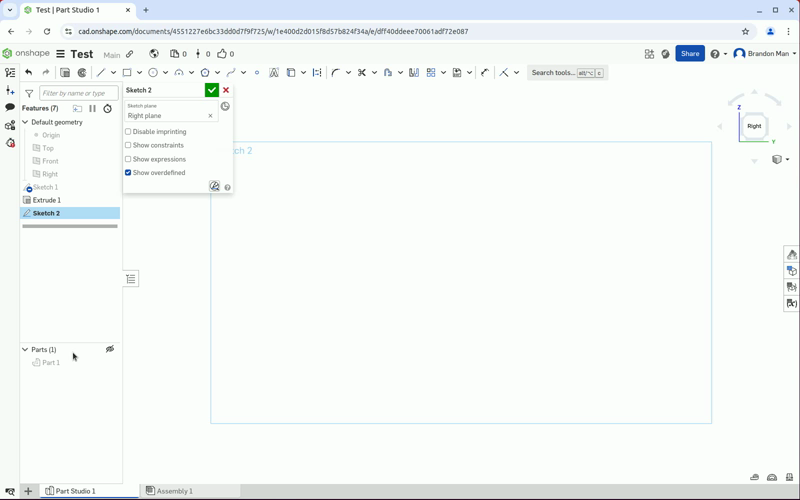
key(l)
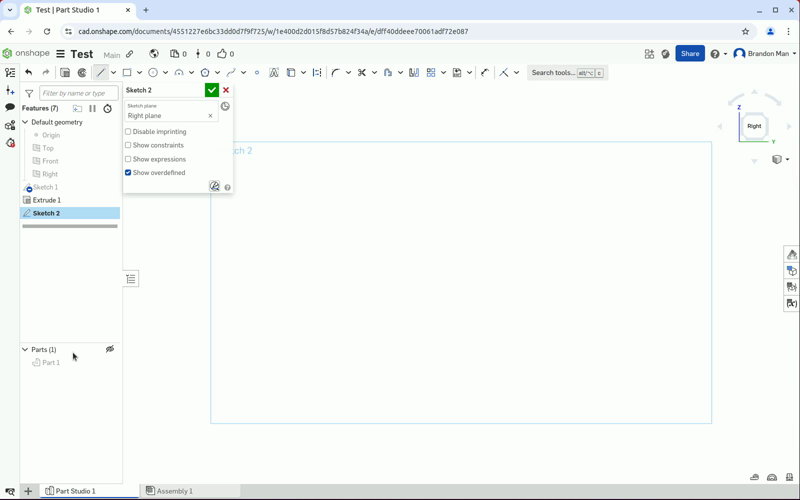
key_down(shift)
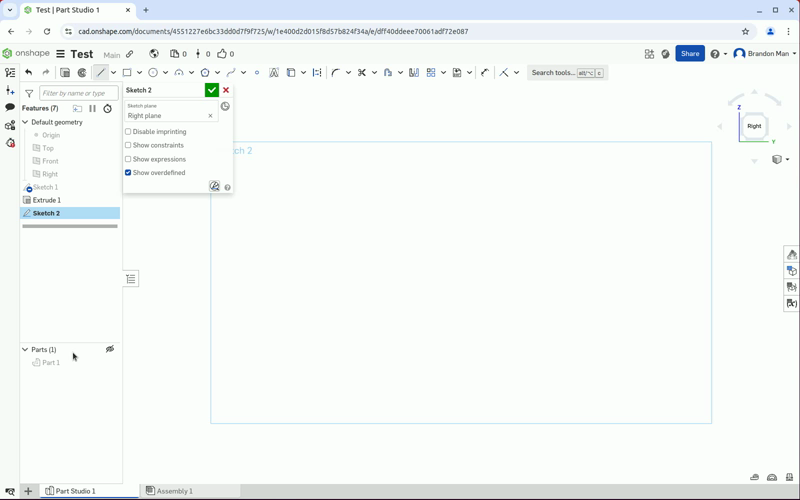
mouse_move(404, 311)
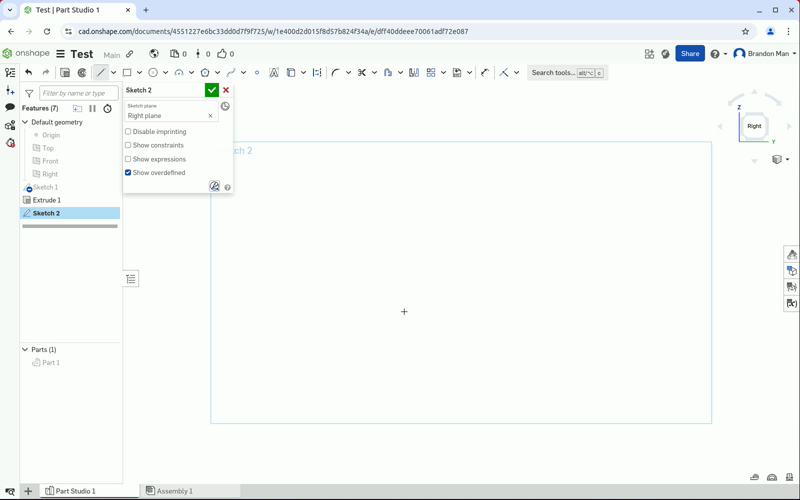
click(404, 311)
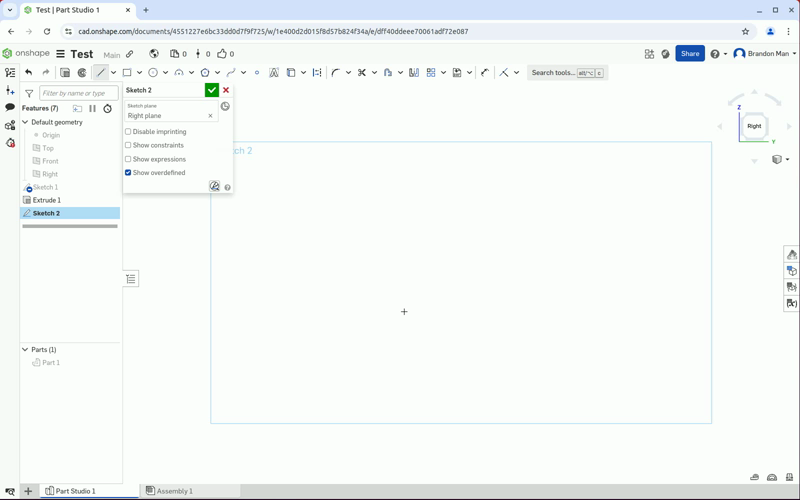
key_up(shift)
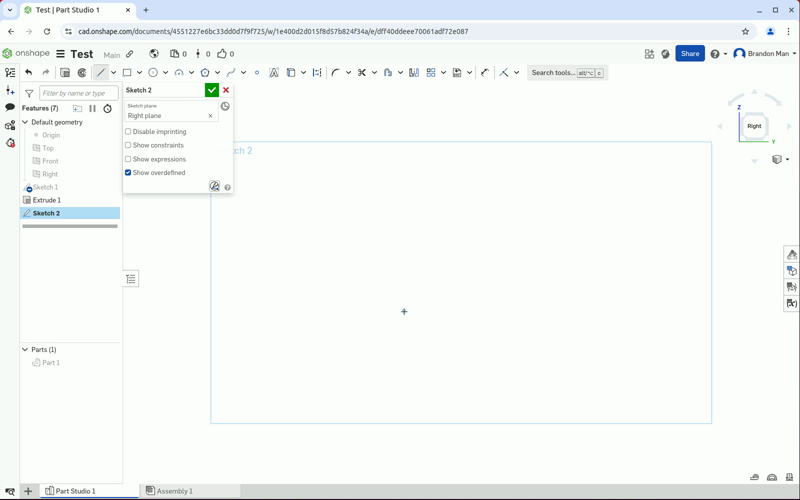
key_down(shift)
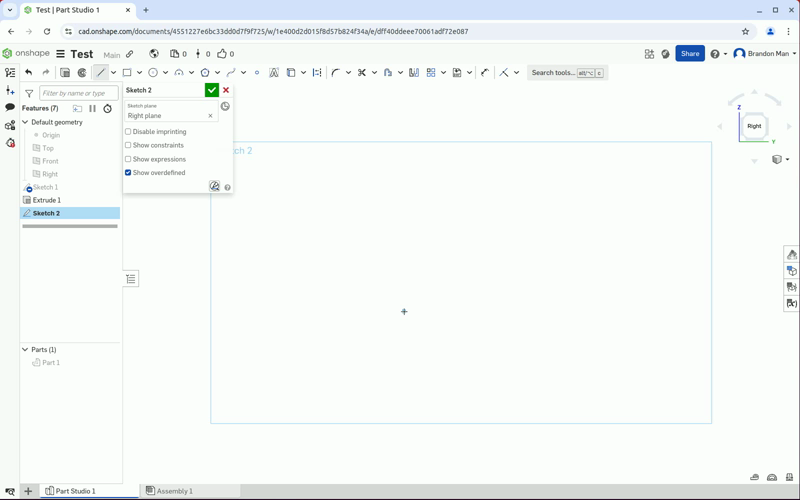
mouse_move(434, 311)
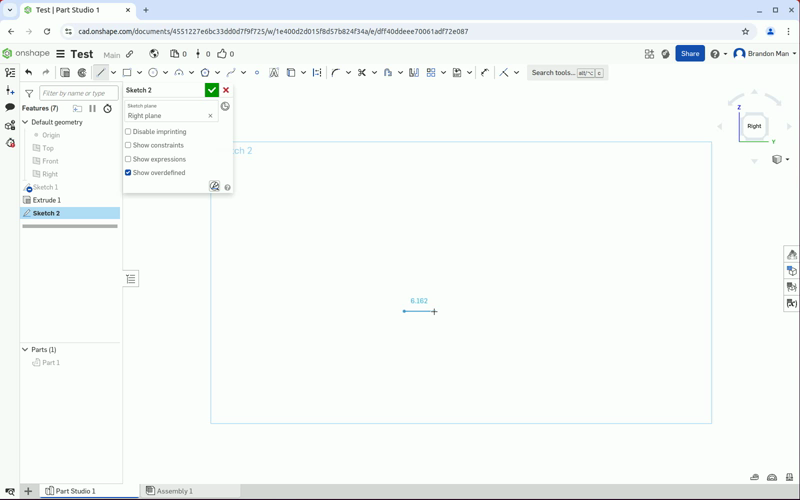
mouse_move(461, 311)
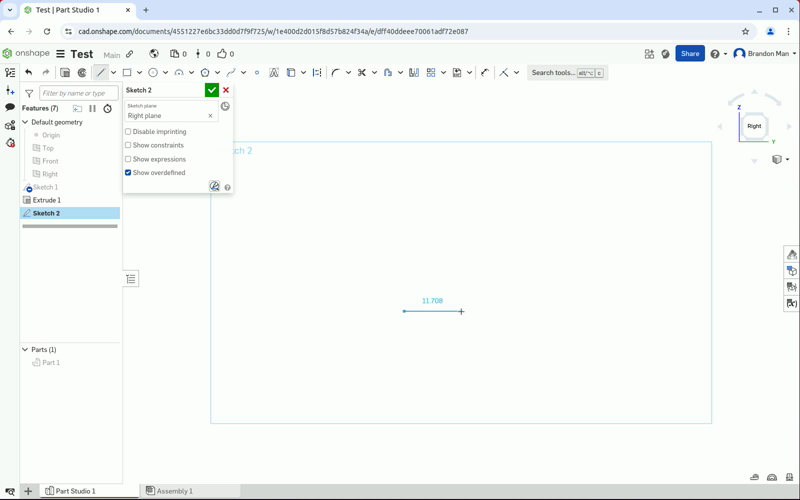
click(461, 311)
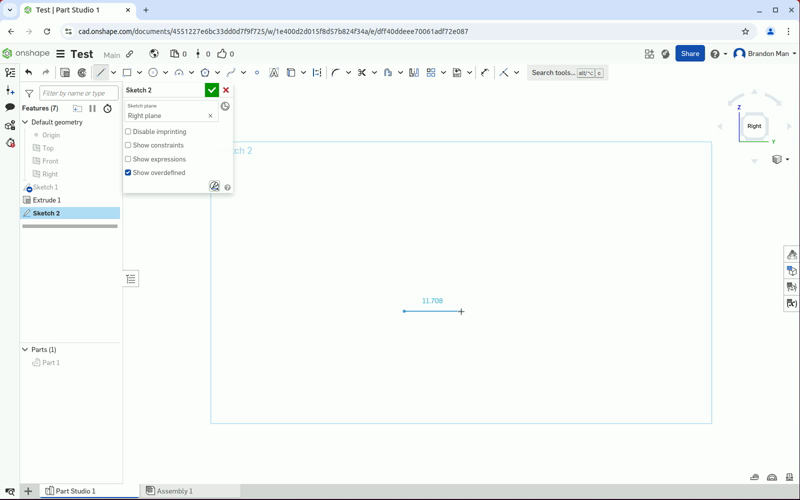
key_up(shift)
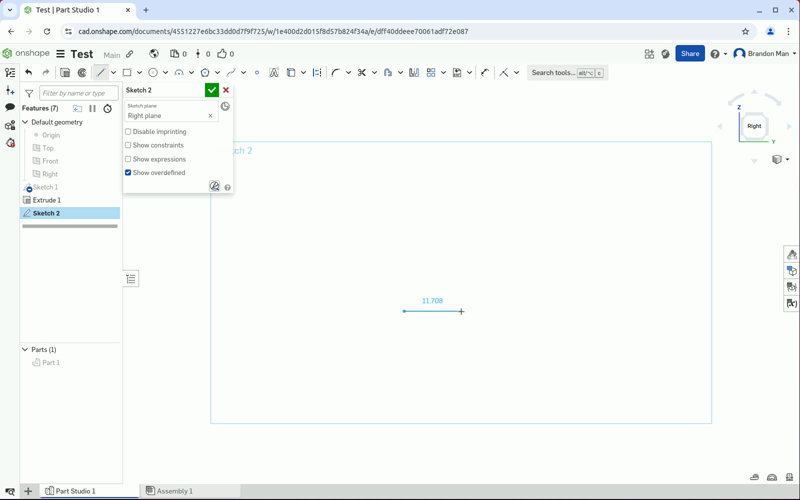
key_down(shift)
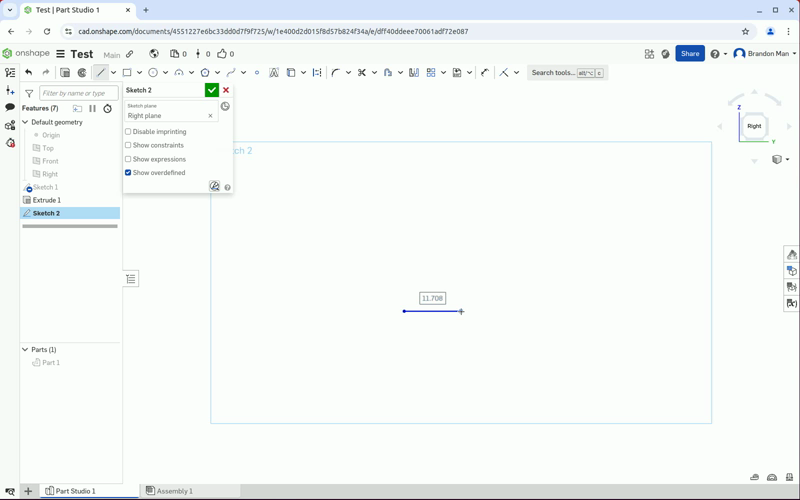
mouse_move(491, 311)
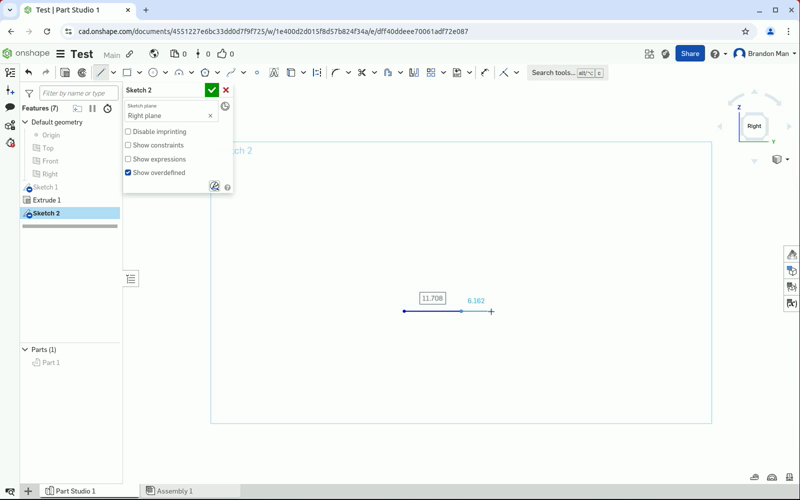
mouse_move(461, 254)
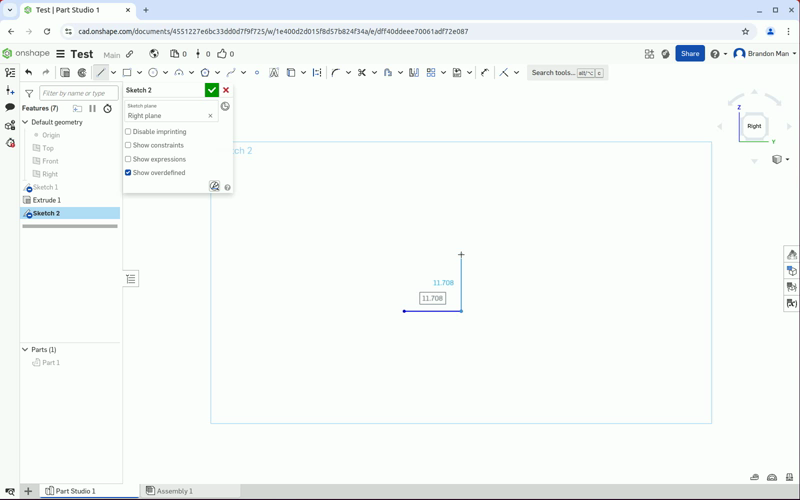
click(461, 254)
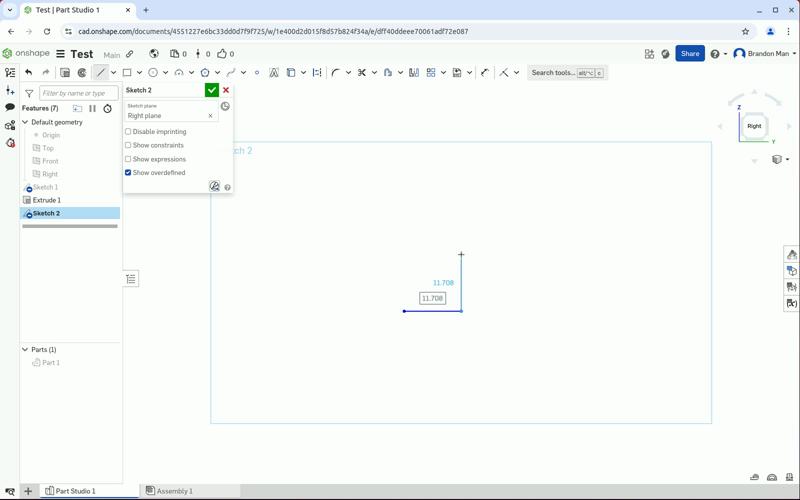
key_up(shift)
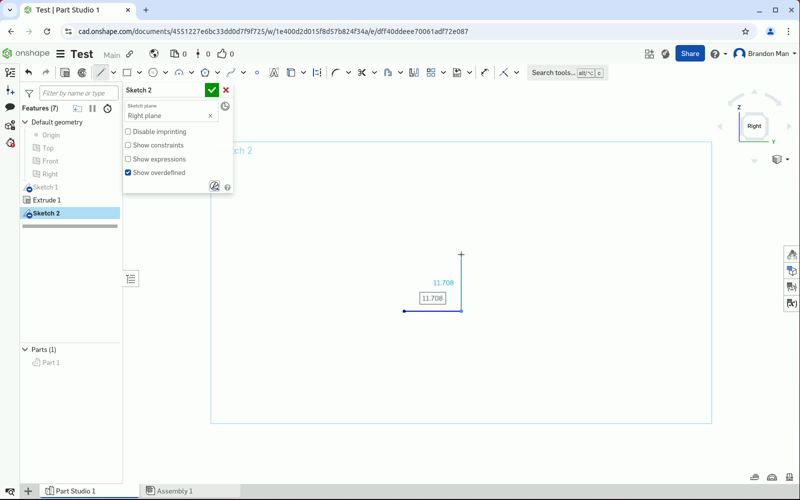
key_down(shift)
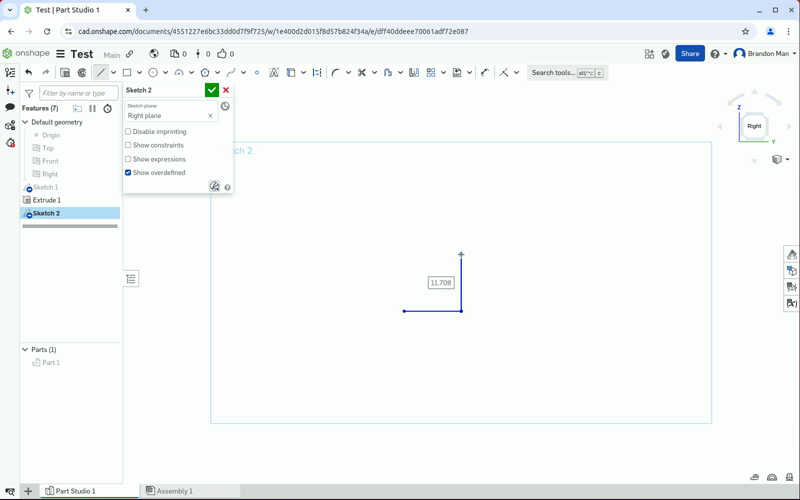
mouse_move(491, 254)
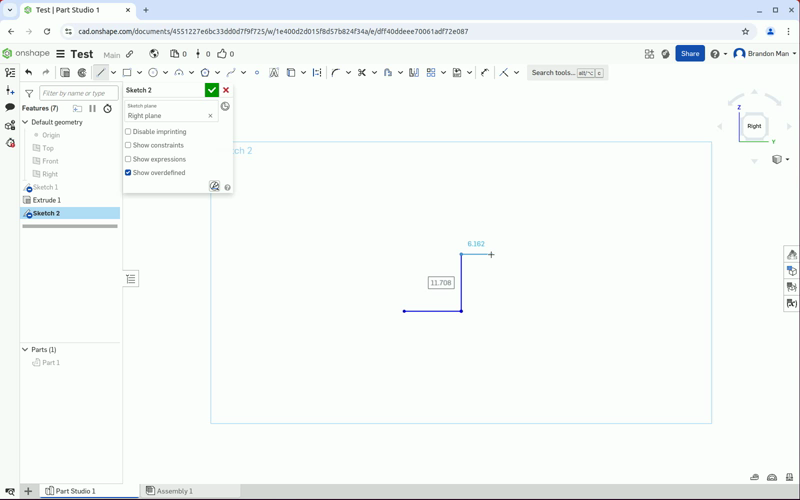
mouse_move(404, 254)
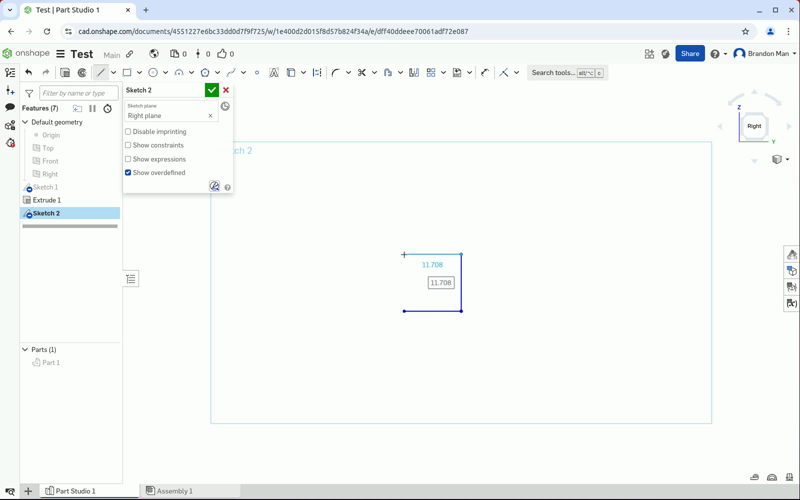
click(404, 254)
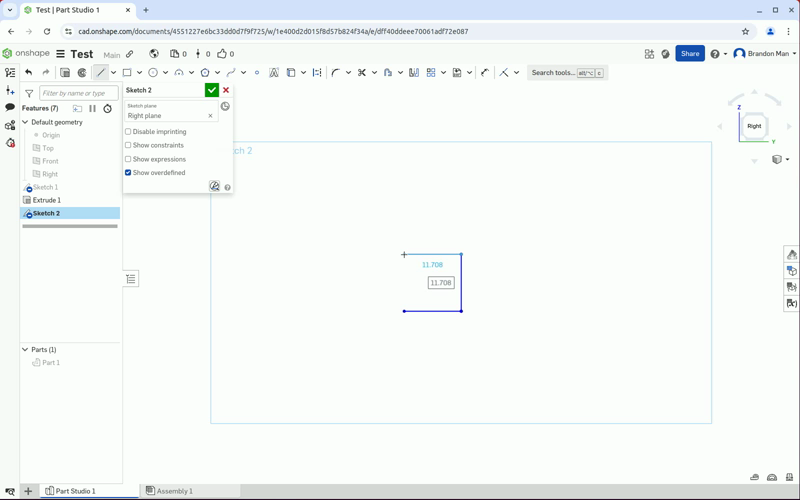
key_up(shift)
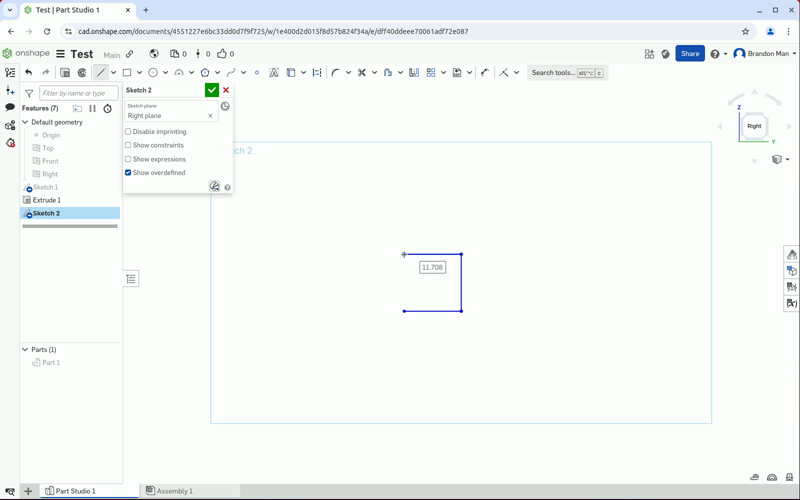
mouse_move(434, 254)
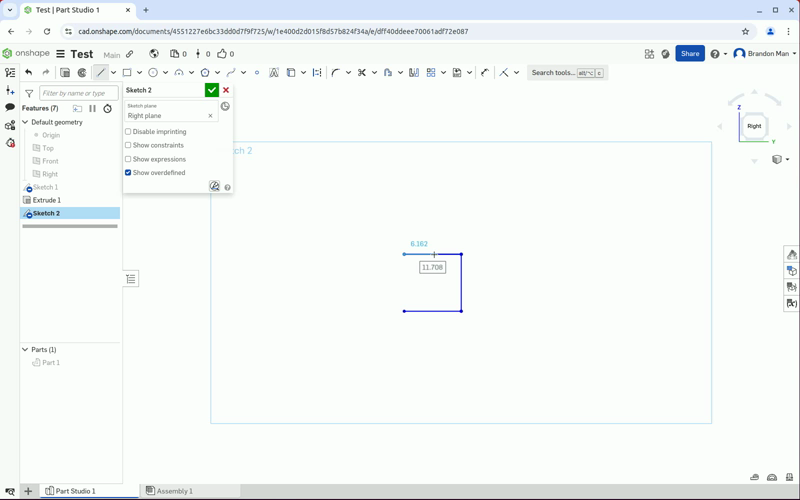
key_down(shift)
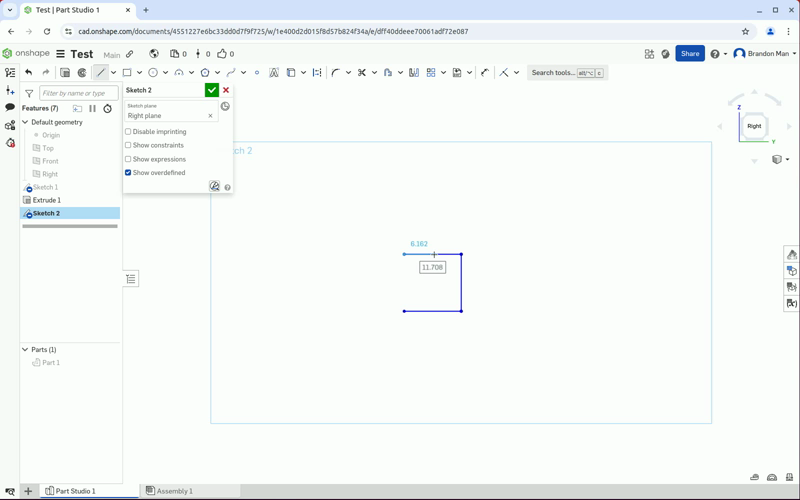
mouse_move(404, 311)
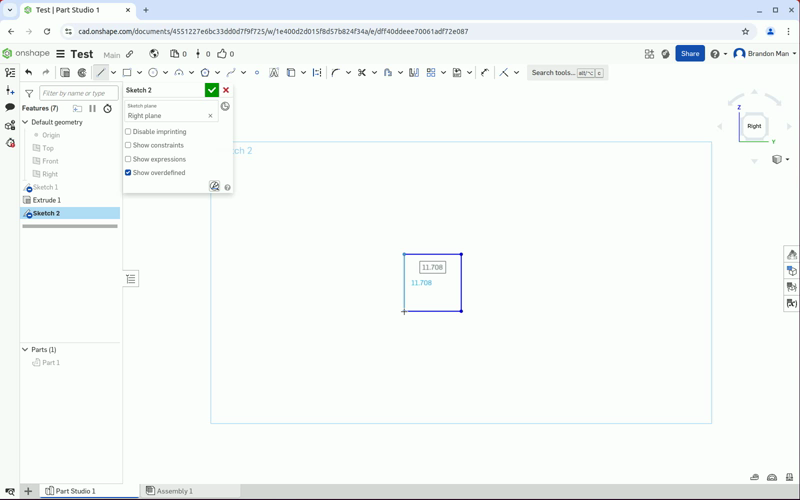
key_up(shift)
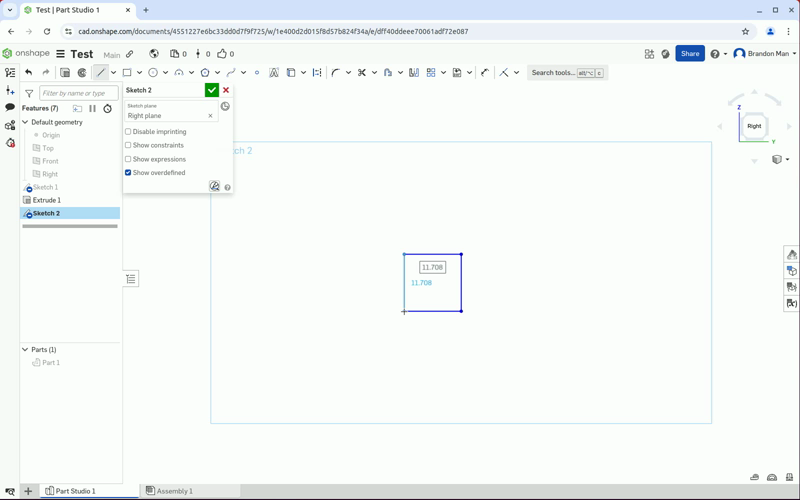
click(404, 311)
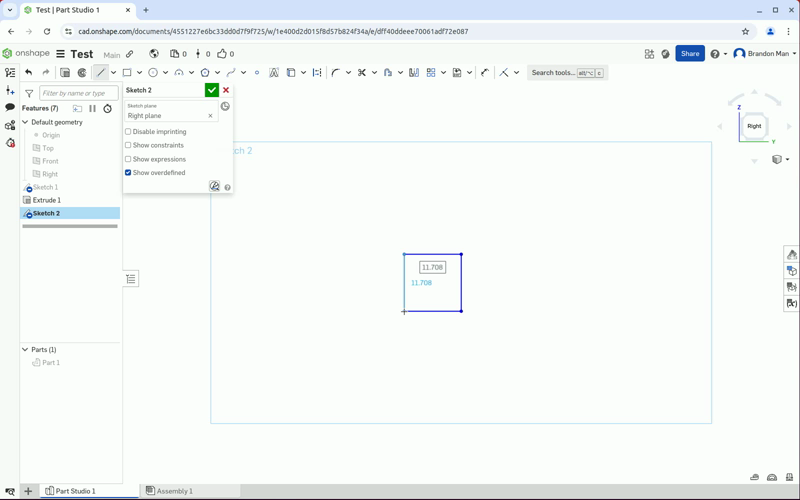
key(esc)
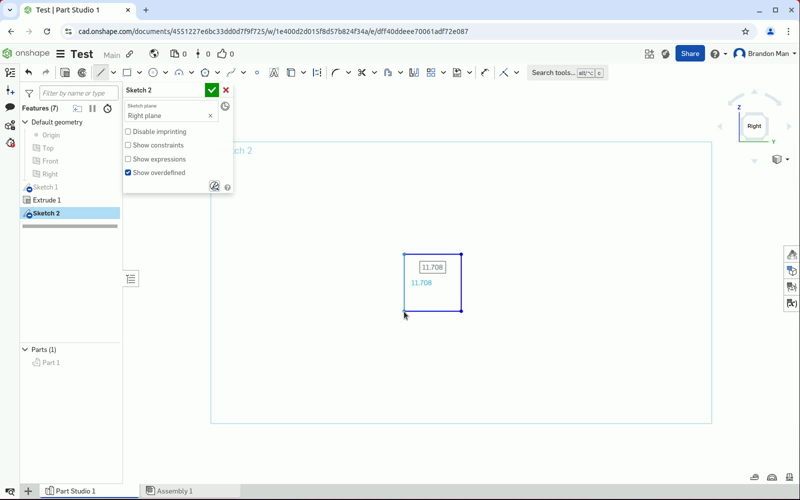
mouse_move(406, 266)
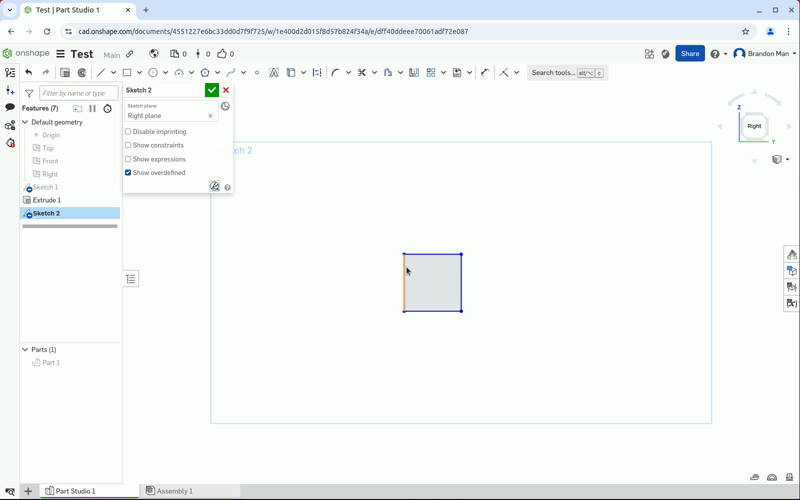
click(406, 266)
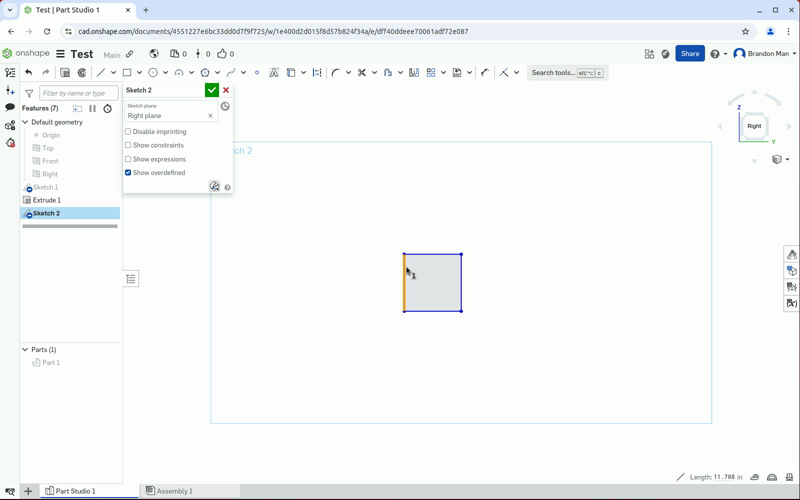
mouse_move(73, 352)
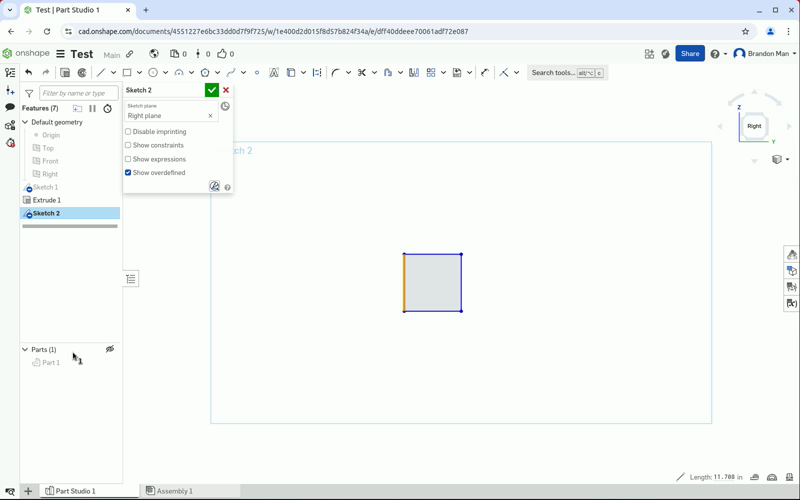
key(shift+y)
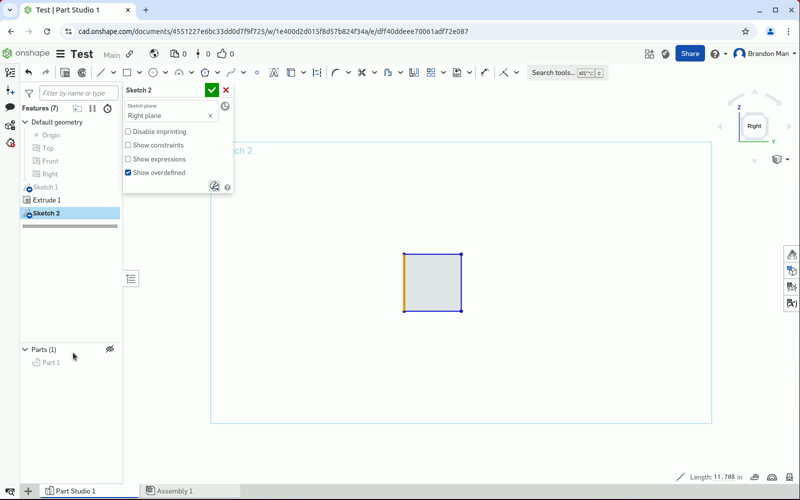
key(shift+e)
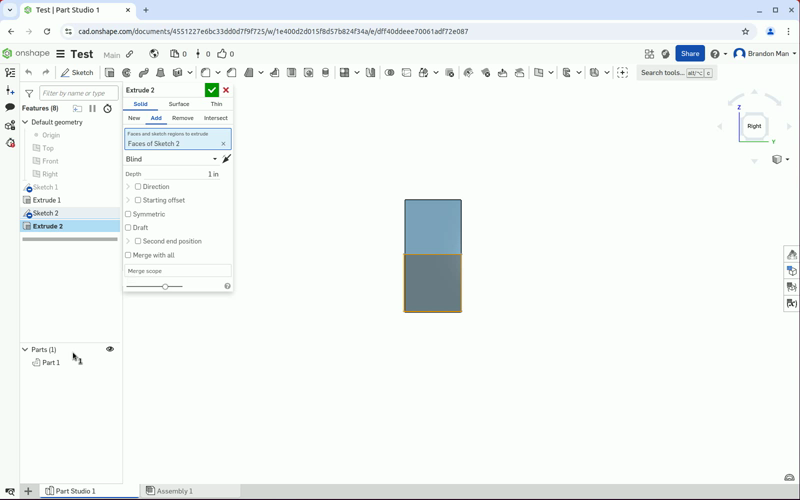
mouse_move(143, 106)
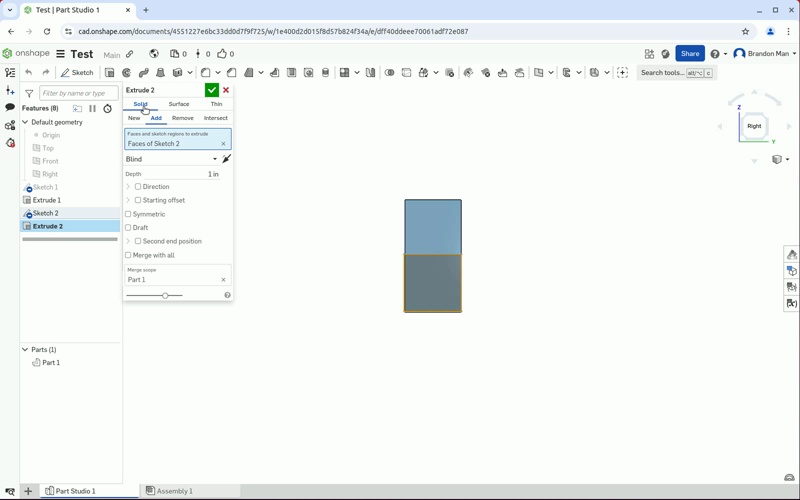
click(143, 106)
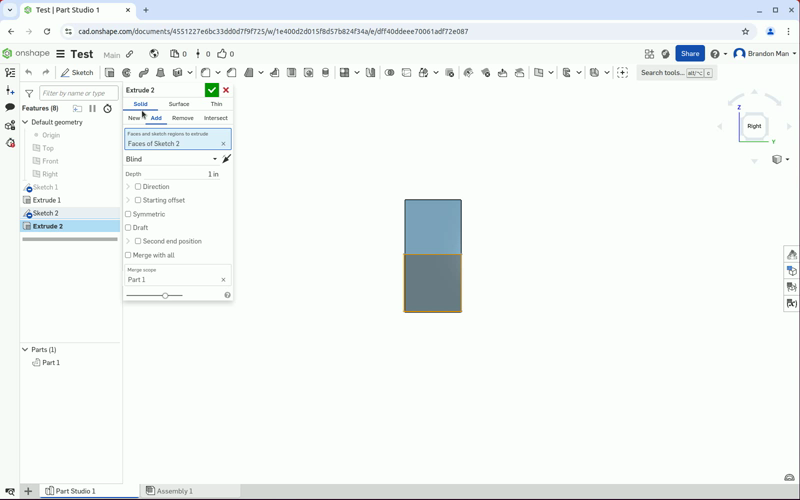
mouse_move(137, 120)
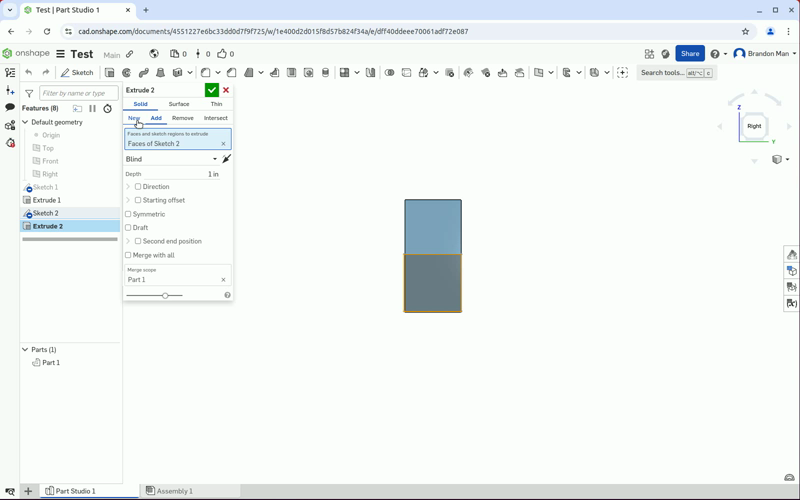
click(137, 120)
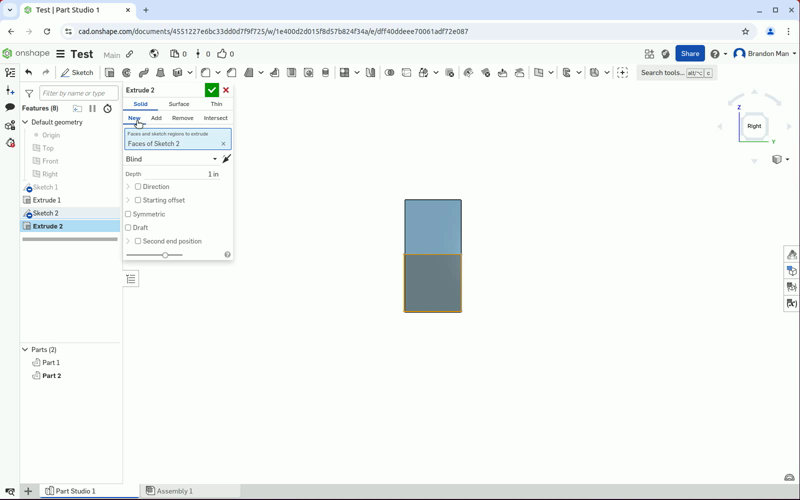
key(tab, 4)
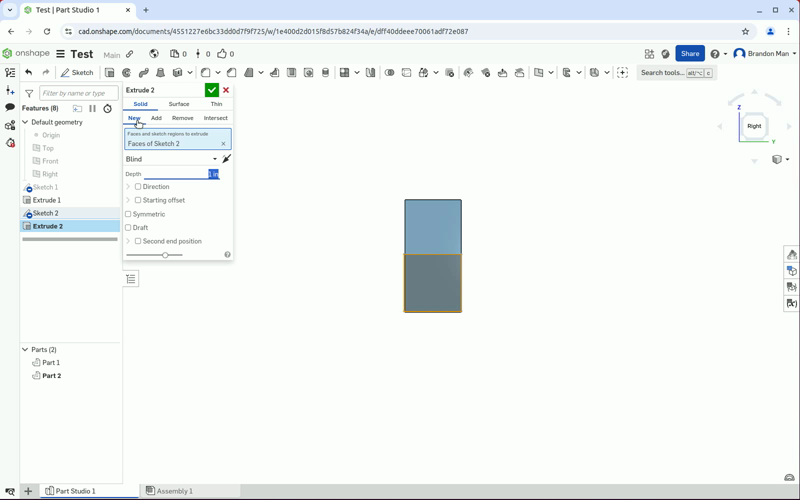
text(23.108)
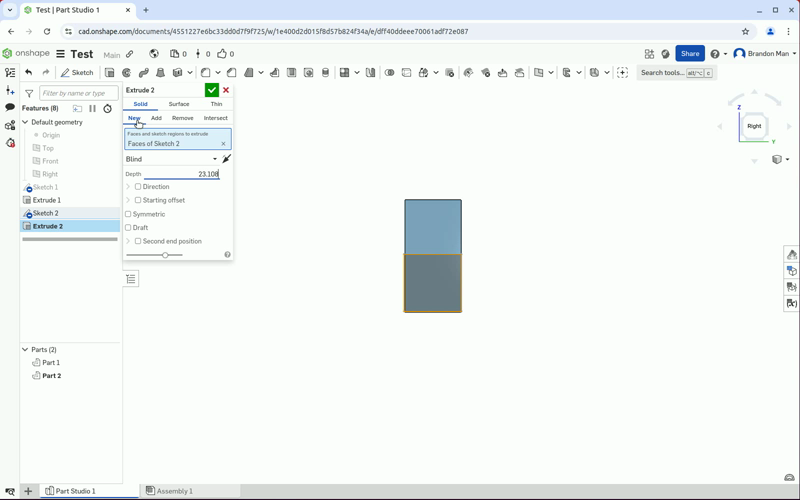
key(enter)
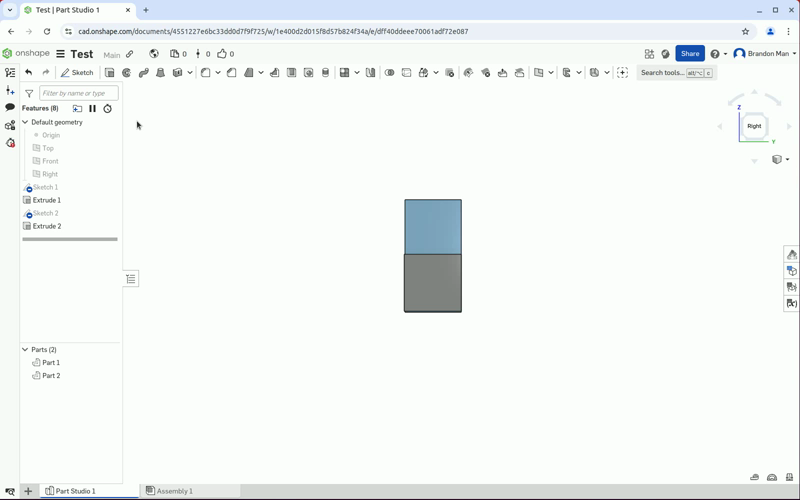
key(shift+h)
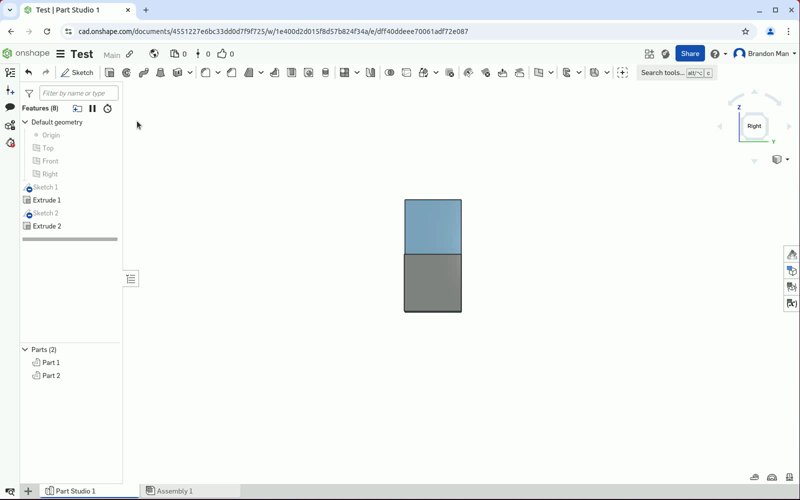
key(shift+h)
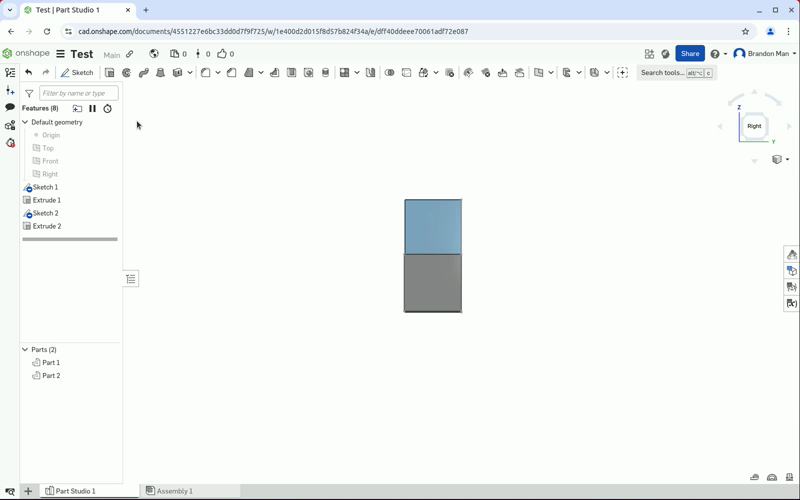
key(shift+7)
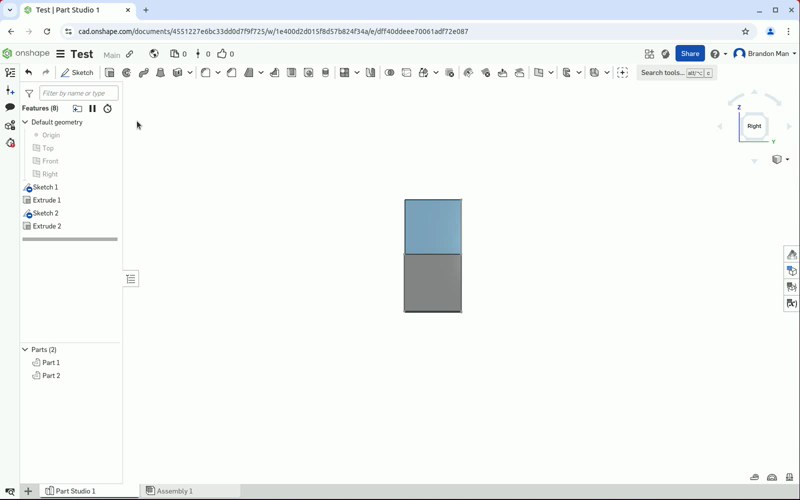
key(right, 2)
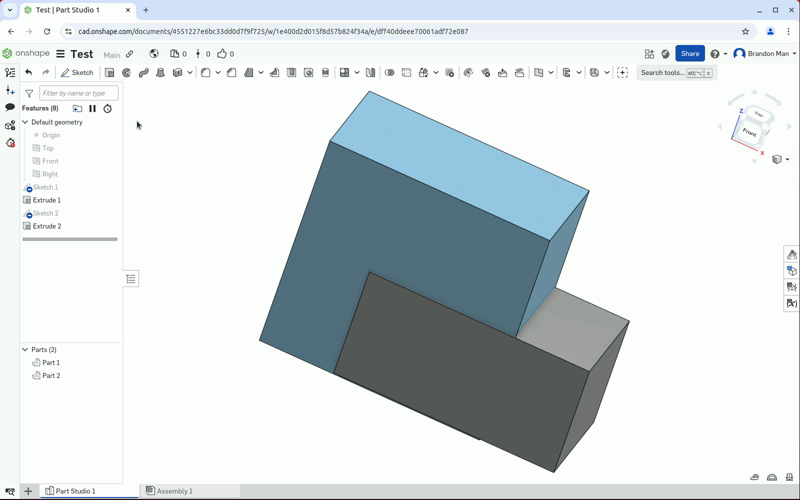
key(down, 2)
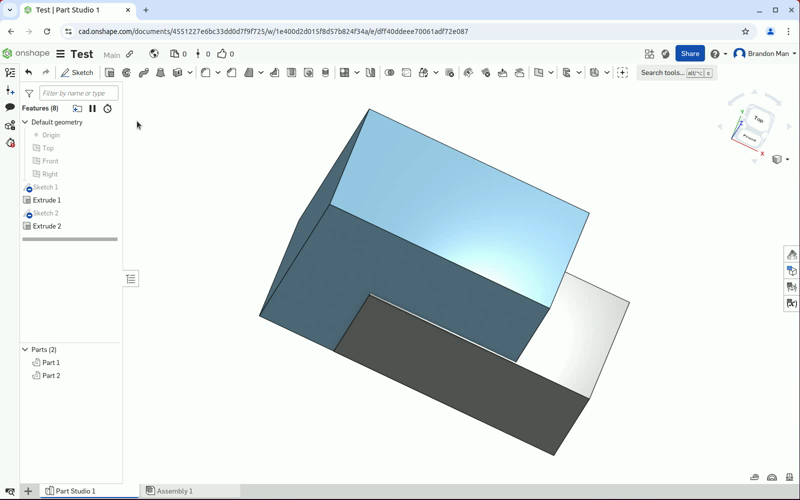
key(up, 2)
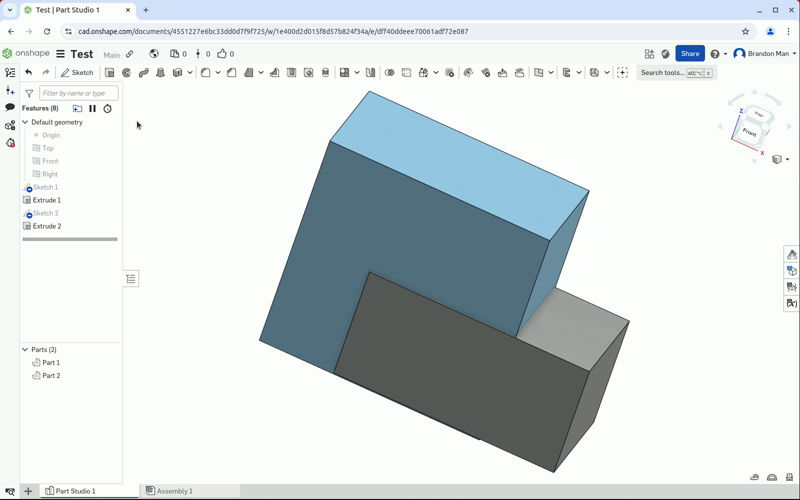
key(left, 2)
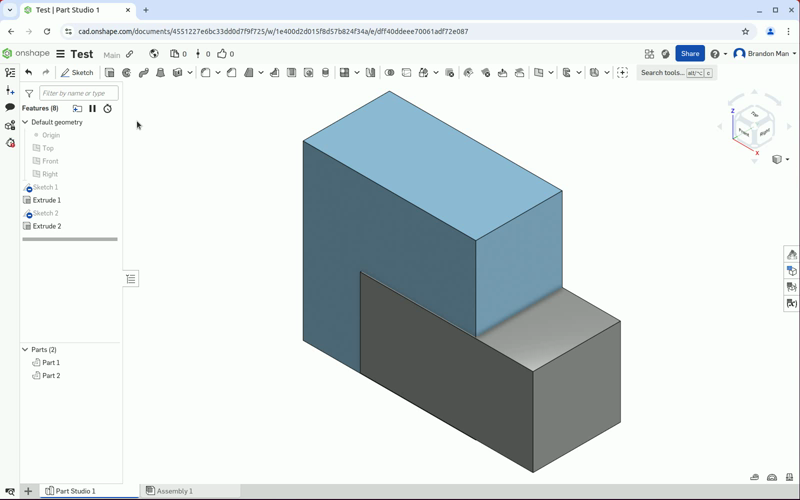
mouse_move(73, 189)
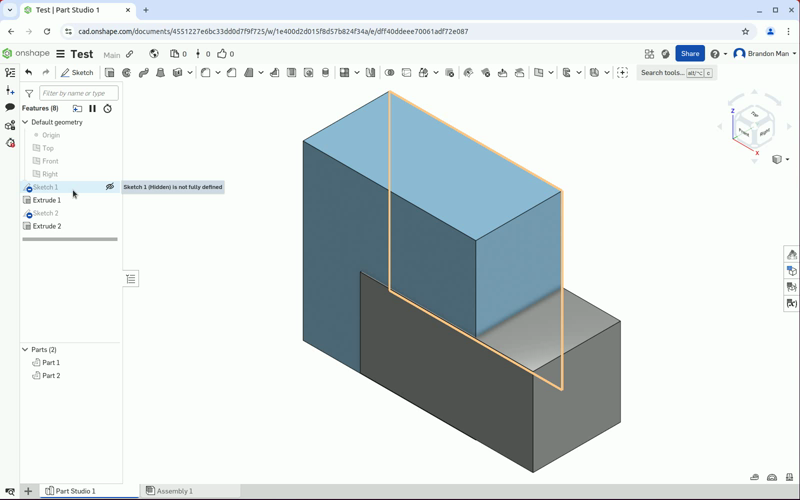
click(73, 189)